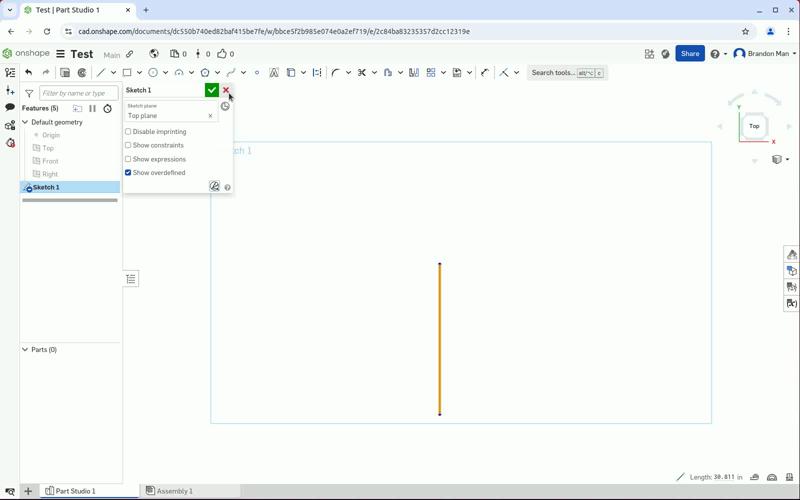
key(shift+h)
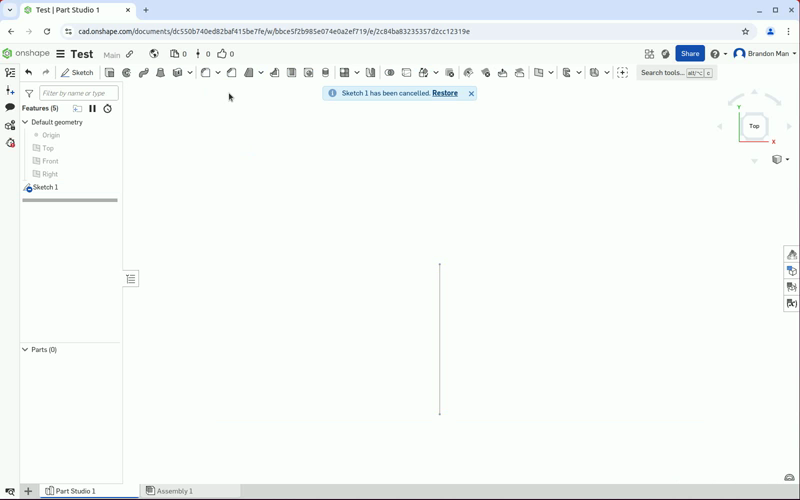
key(shift+s)
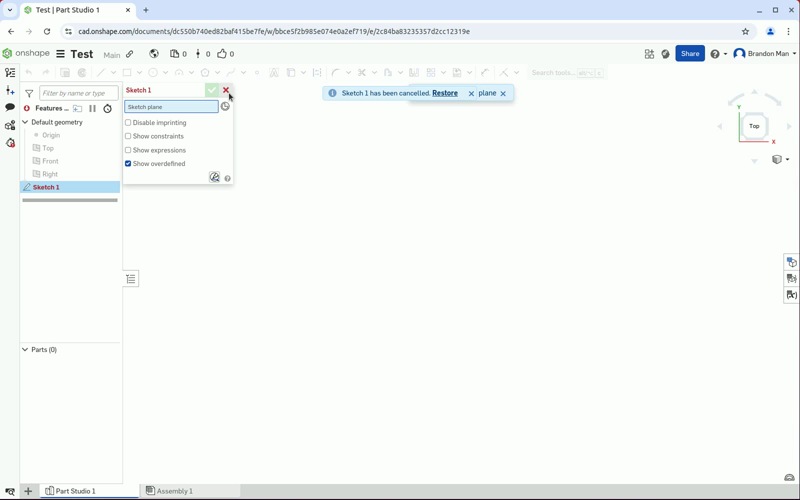
mouse_move(73, 150)
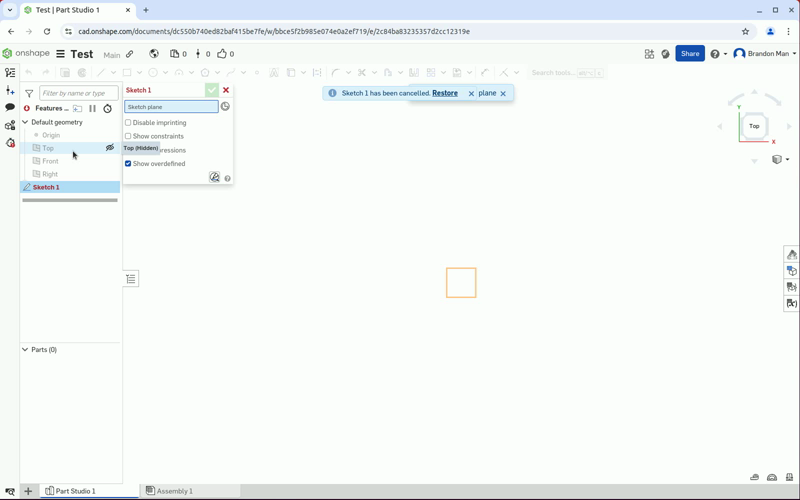
click(73, 150)
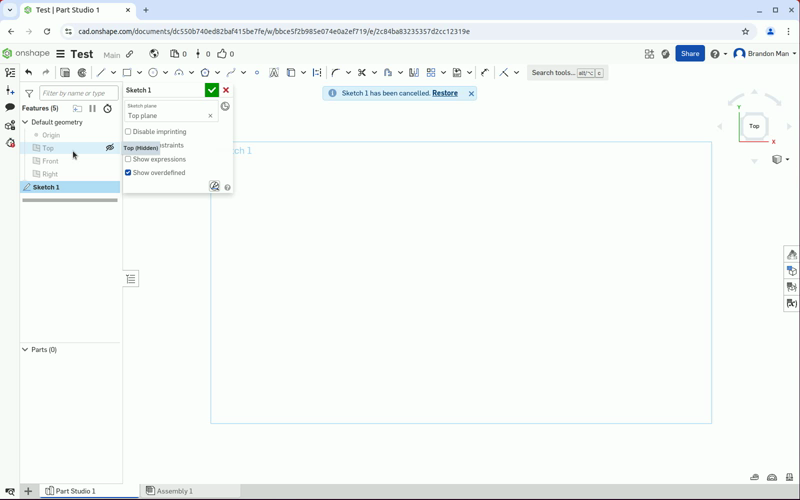
mouse_move(73, 352)
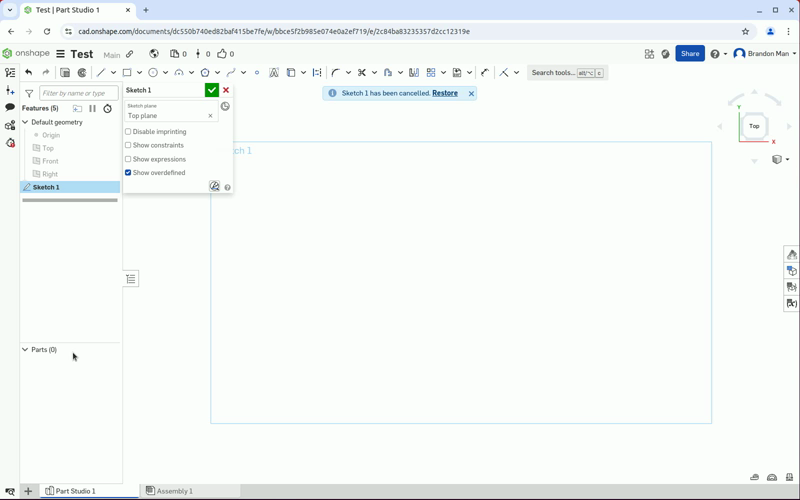
key(y)
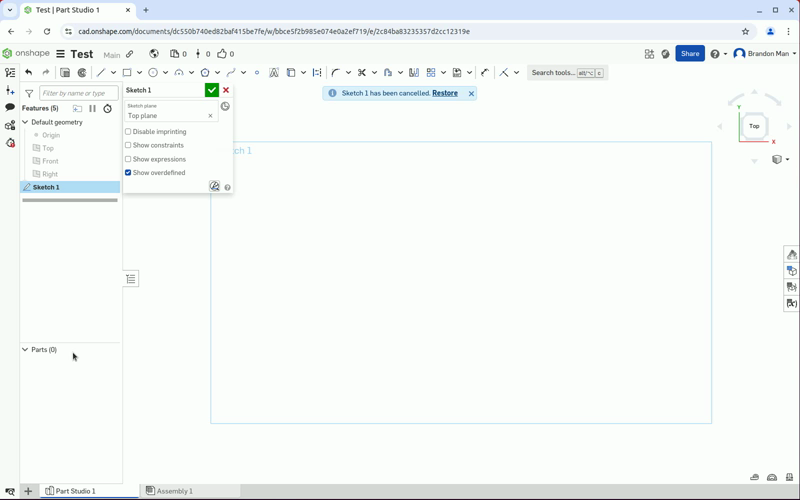
key(c)
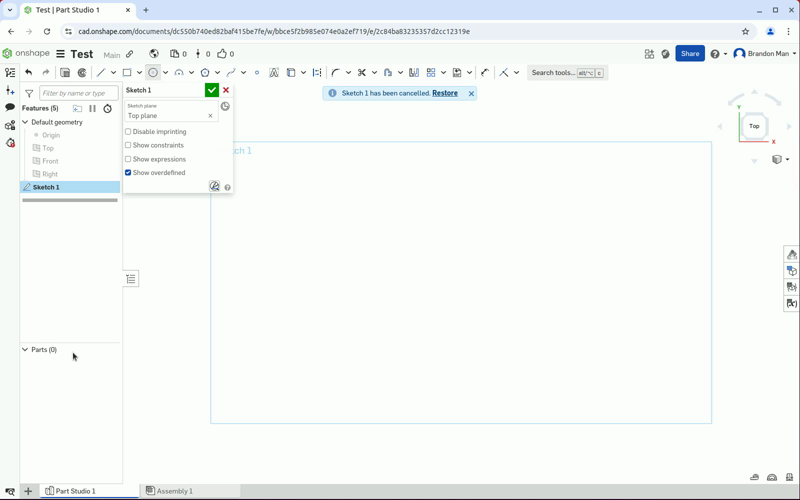
key_down(shift)
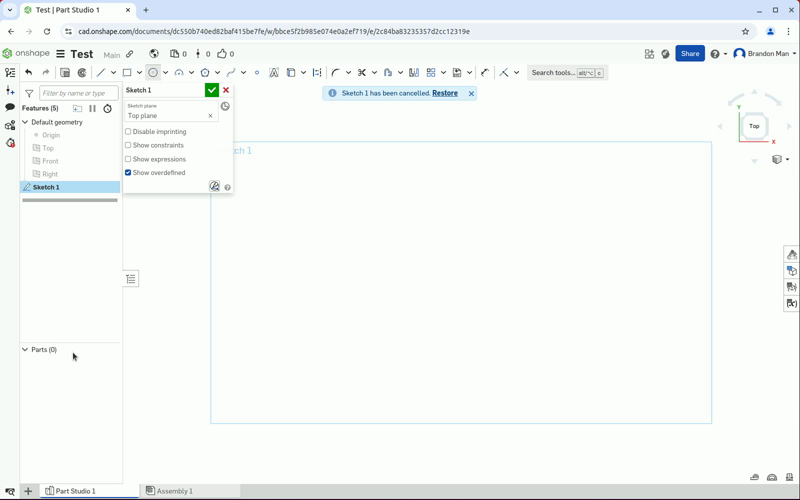
mouse_move(461, 282)
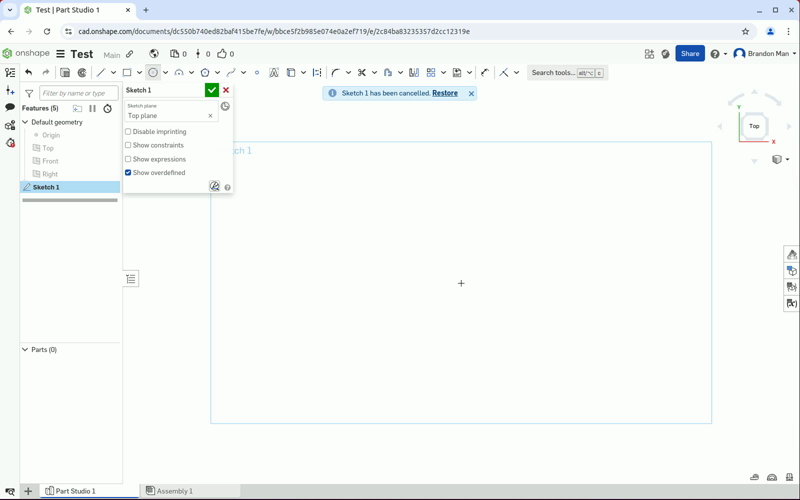
click(461, 282)
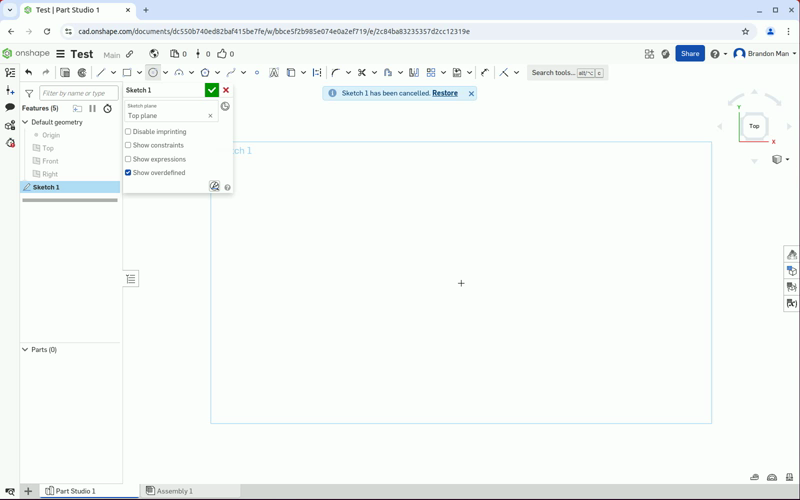
key_up(shift)
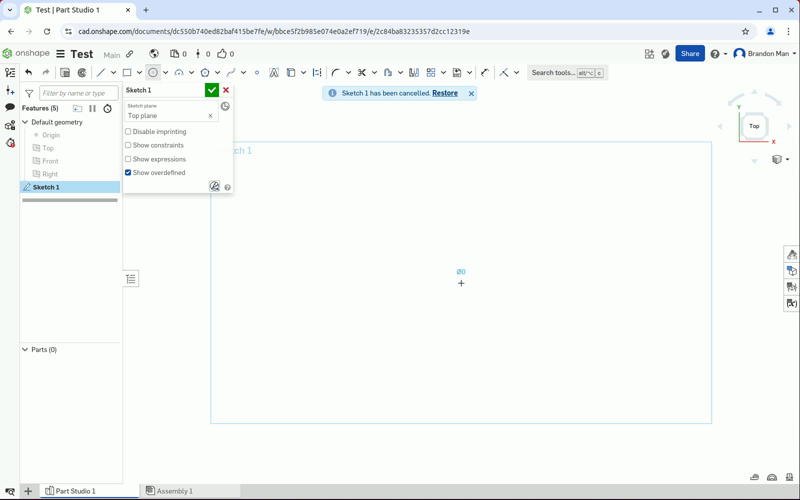
mouse_move(572, 282)
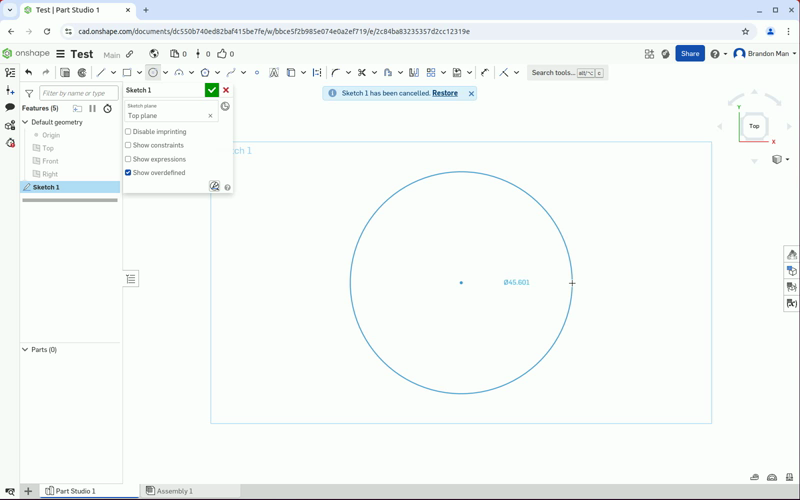
click(572, 282)
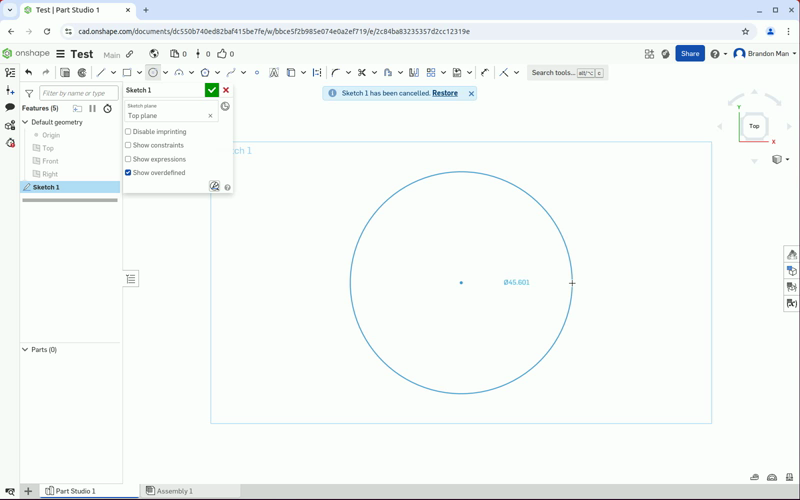
key(esc)
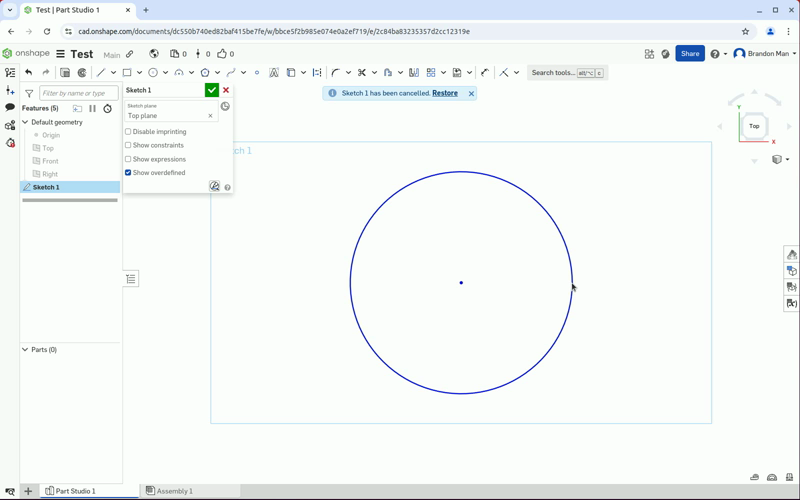
mouse_move(490, 293)
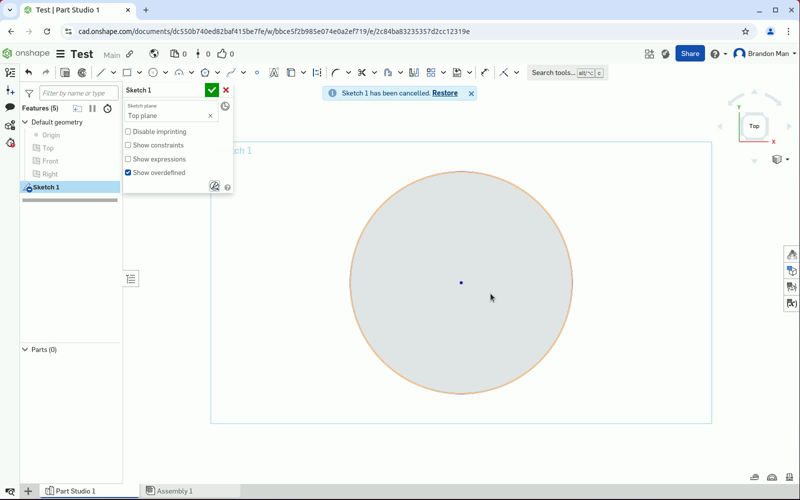
click(490, 293)
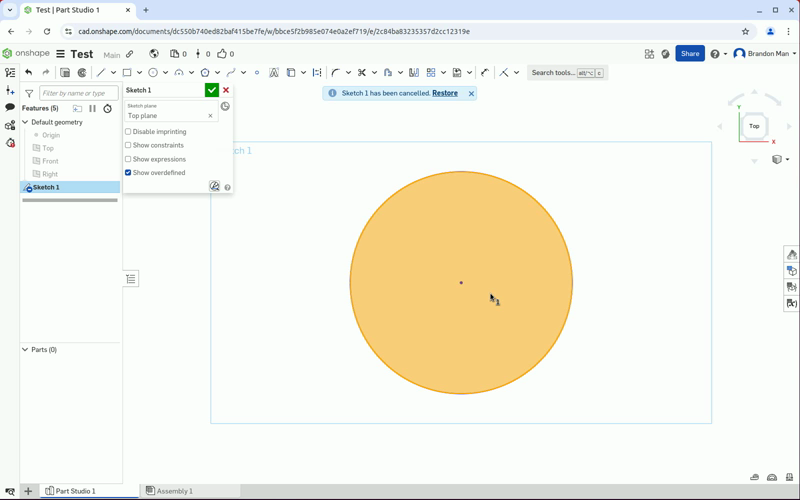
mouse_move(73, 352)
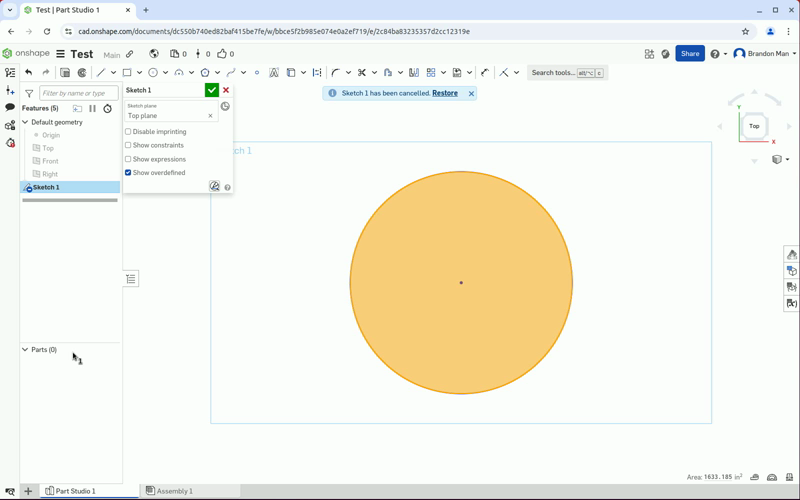
key(shift+y)
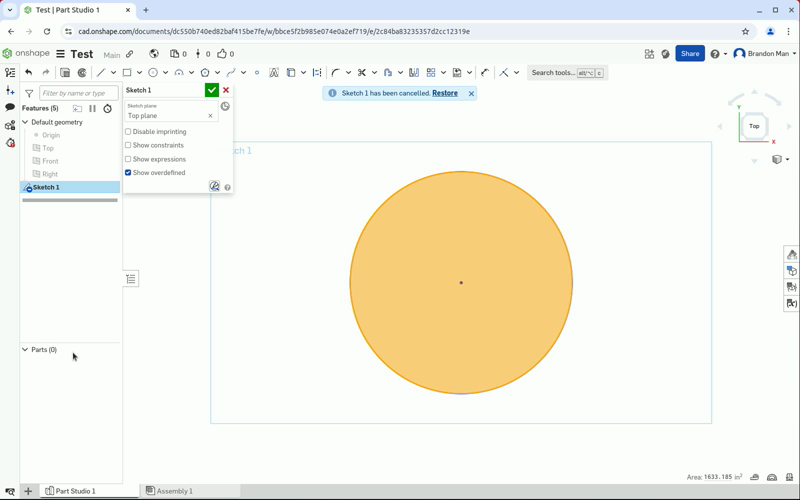
key(shift+e)
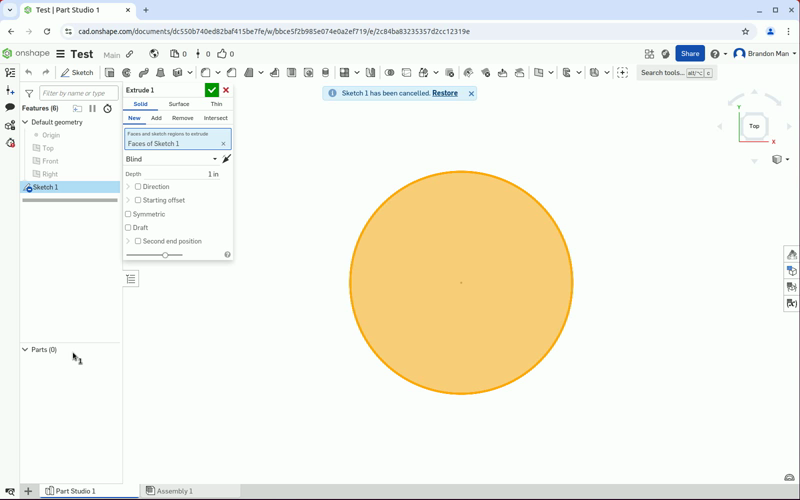
mouse_move(143, 106)
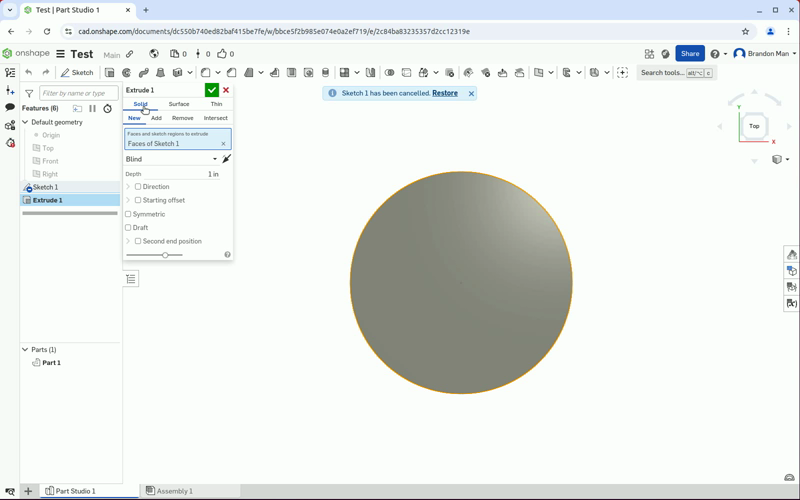
click(143, 106)
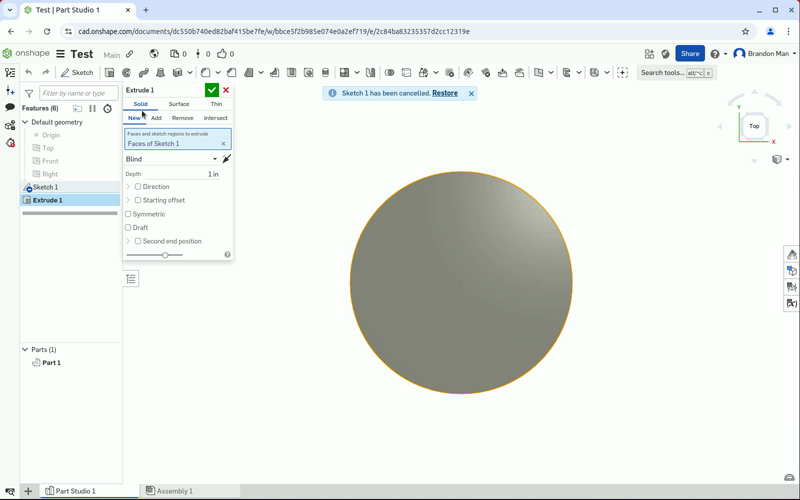
mouse_move(137, 120)
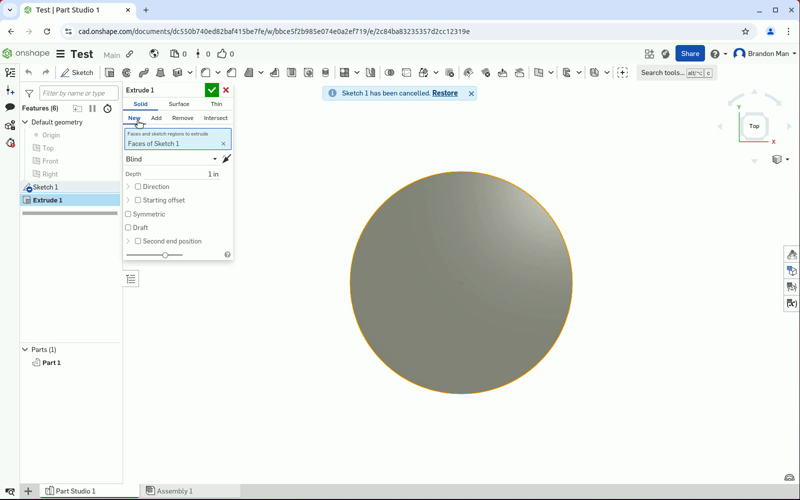
click(137, 120)
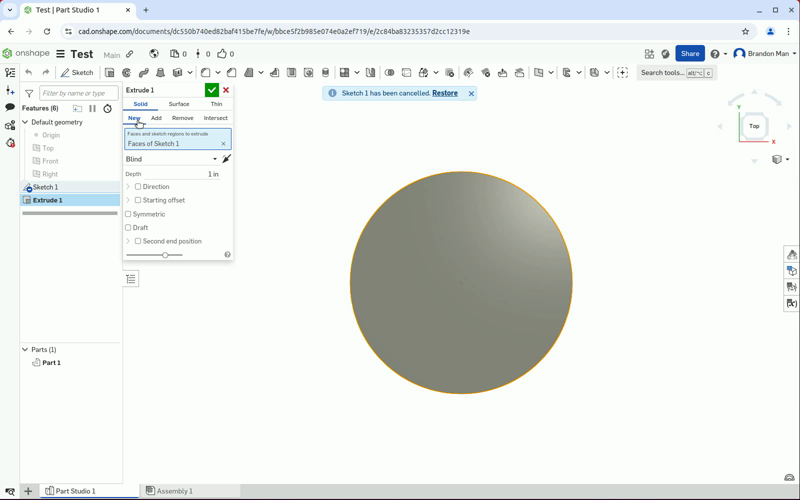
key(tab, 4)
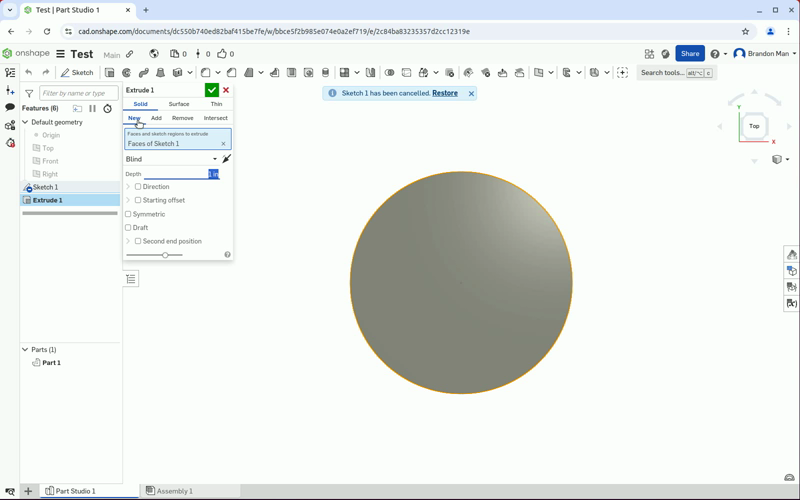
text(13.721)
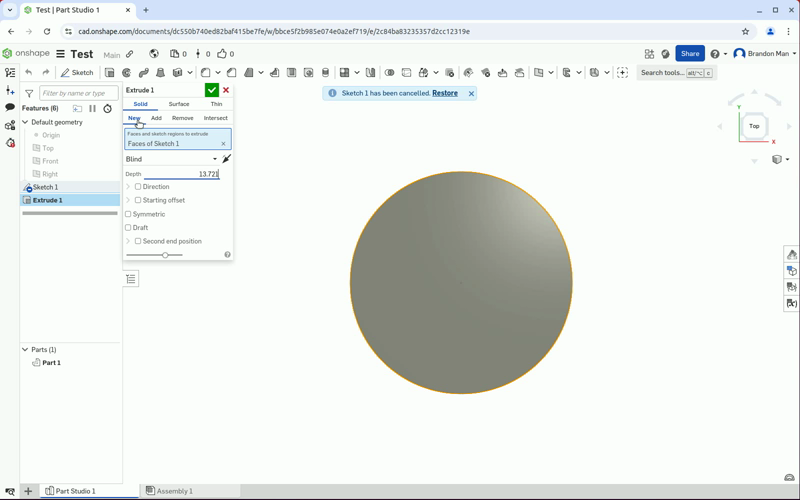
key(tab, 3)
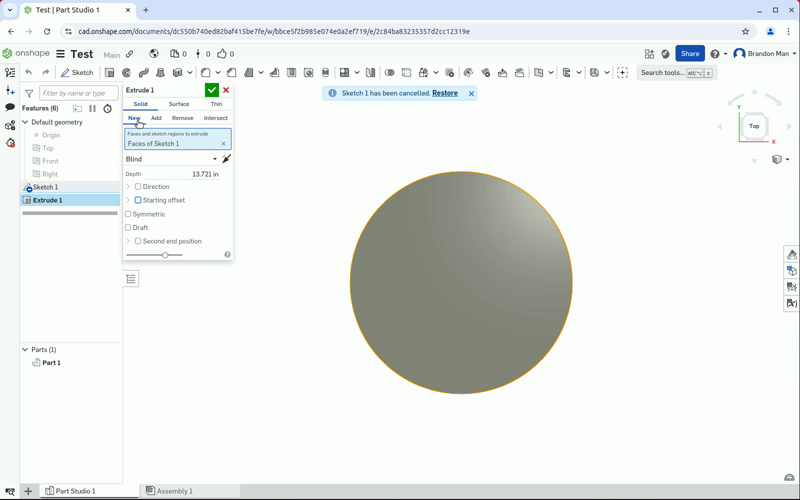
key(tab, 2)
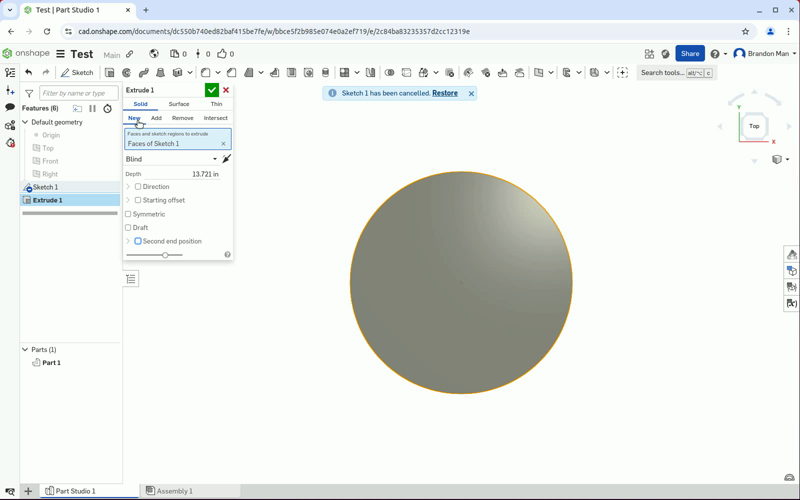
key(space)
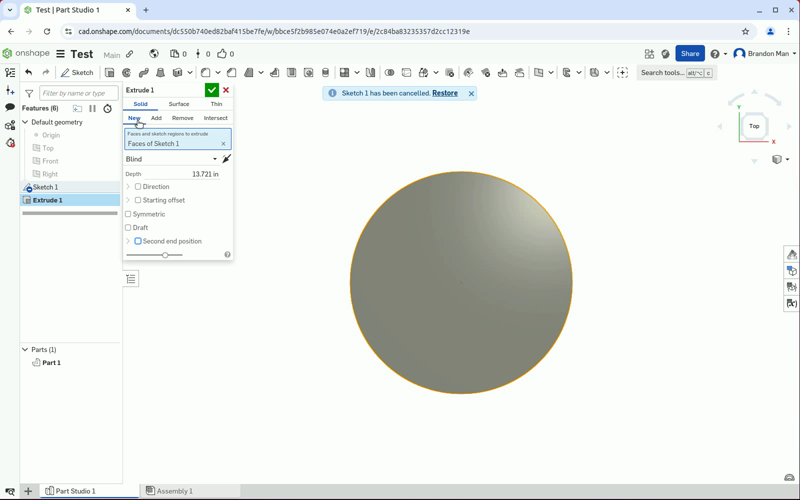
key(tab, 3)
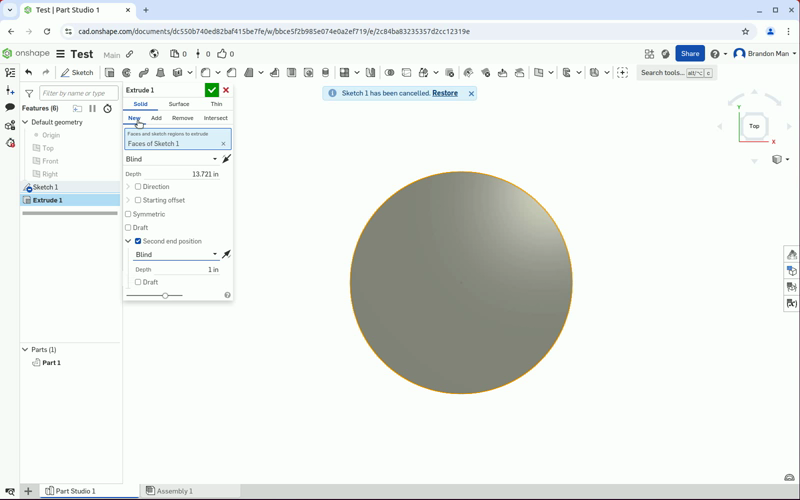
text(9.388)
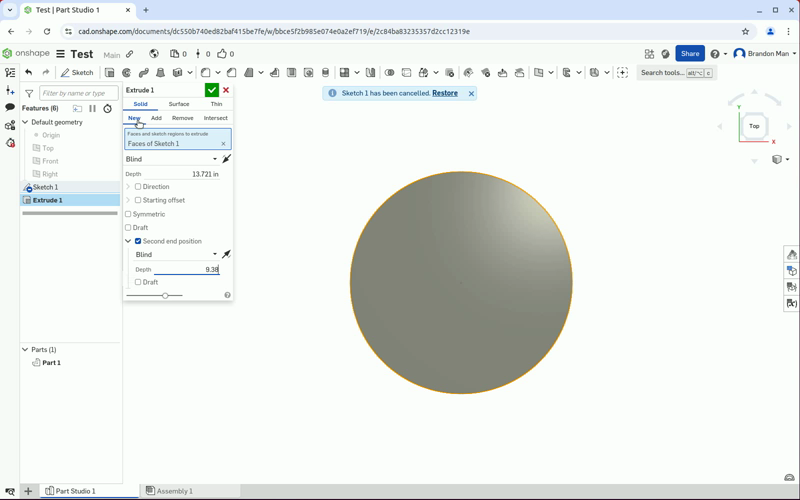
key(enter)
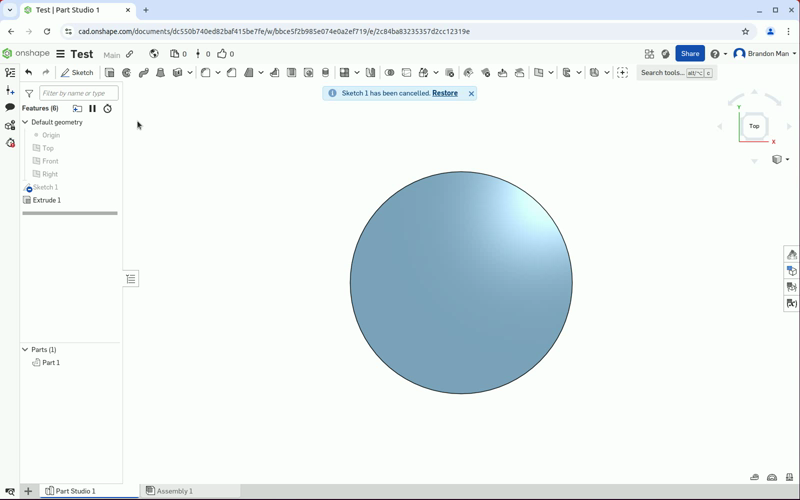
key(shift+h)
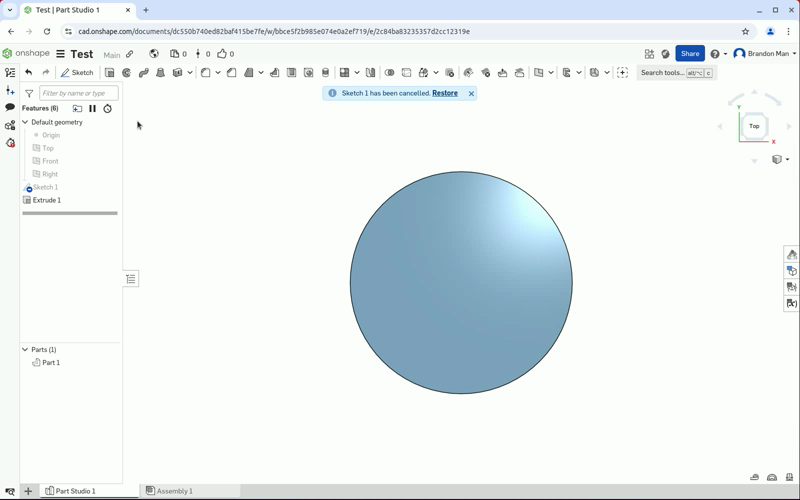
key(shift+h)
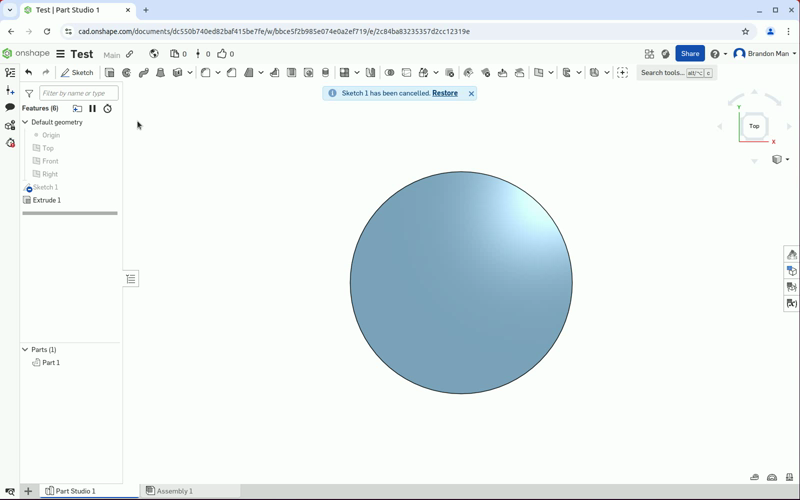
mouse_move(73, 189)
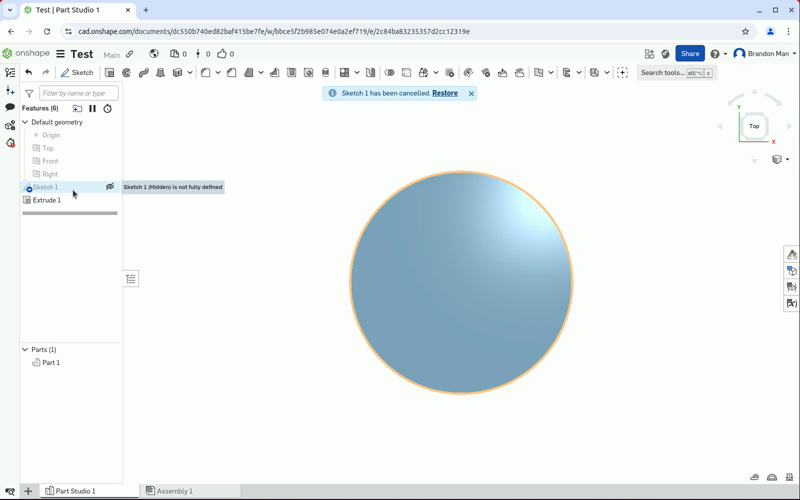
click(73, 189)
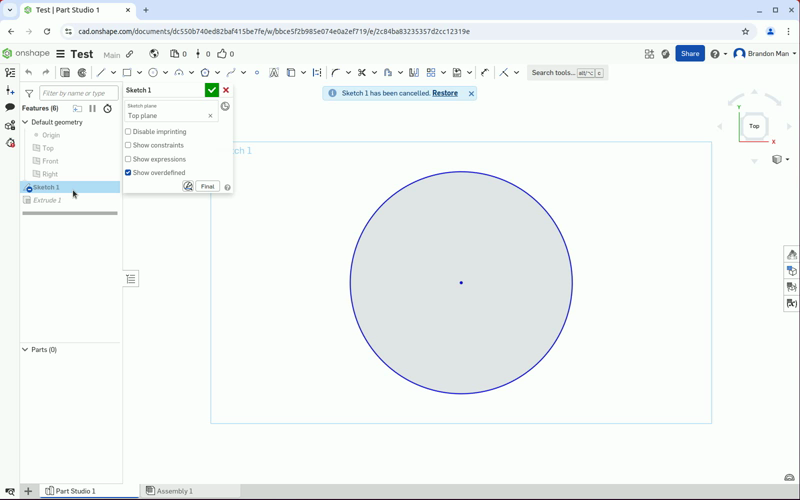
mouse_move(229, 92)
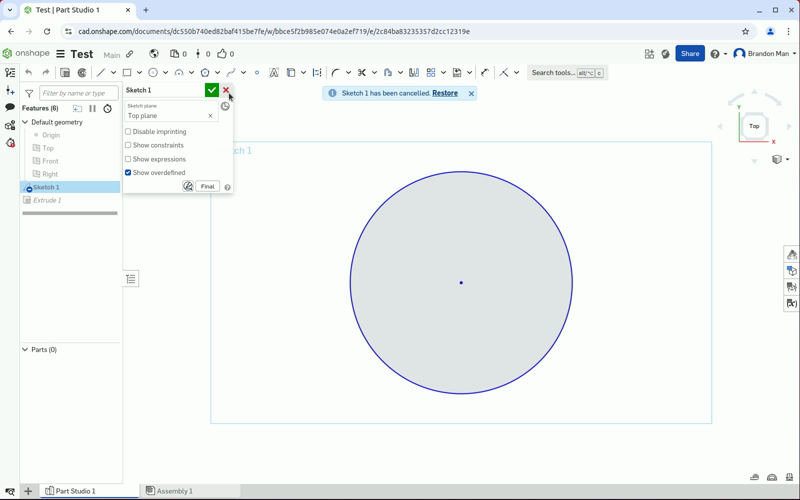
click(229, 92)
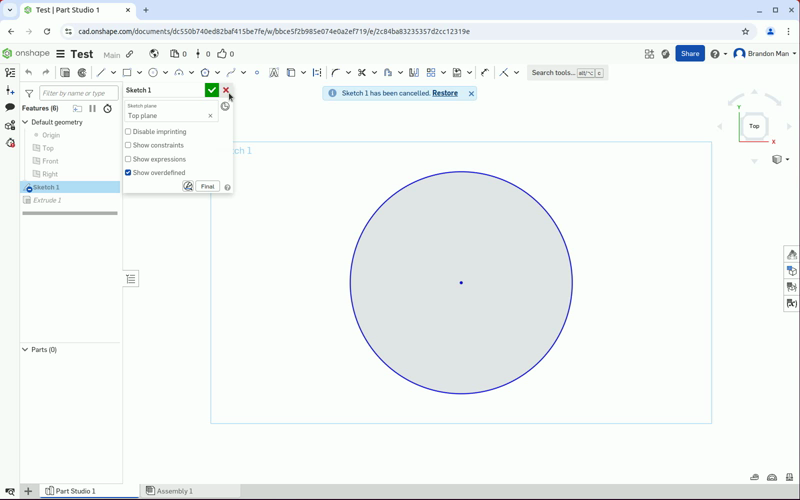
key(shift+s)
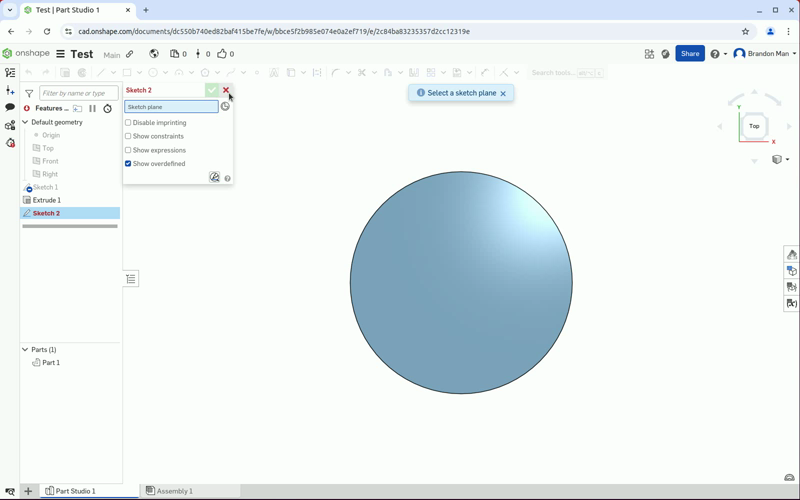
mouse_move(73, 150)
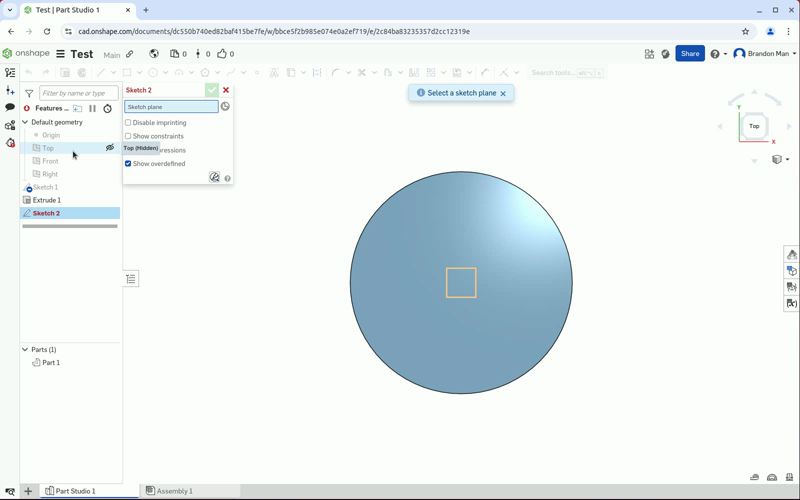
click(73, 150)
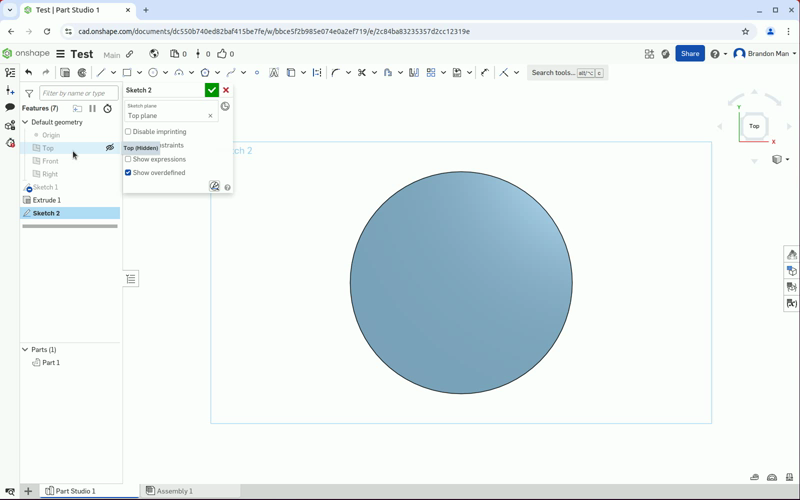
mouse_move(73, 352)
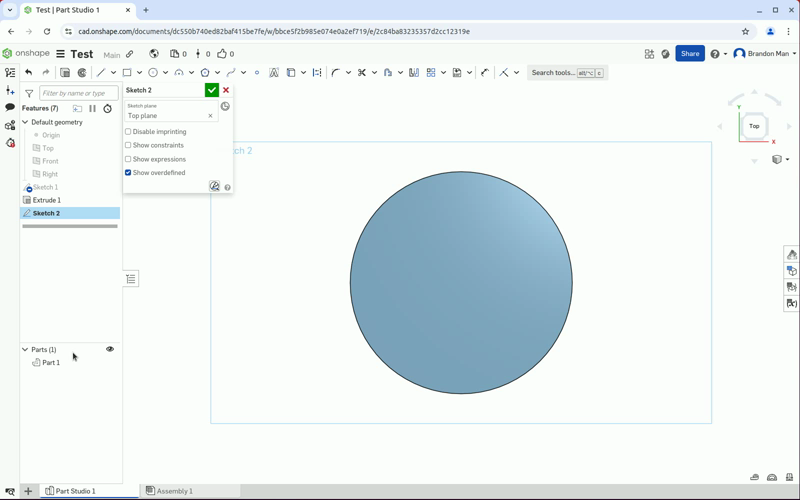
key(y)
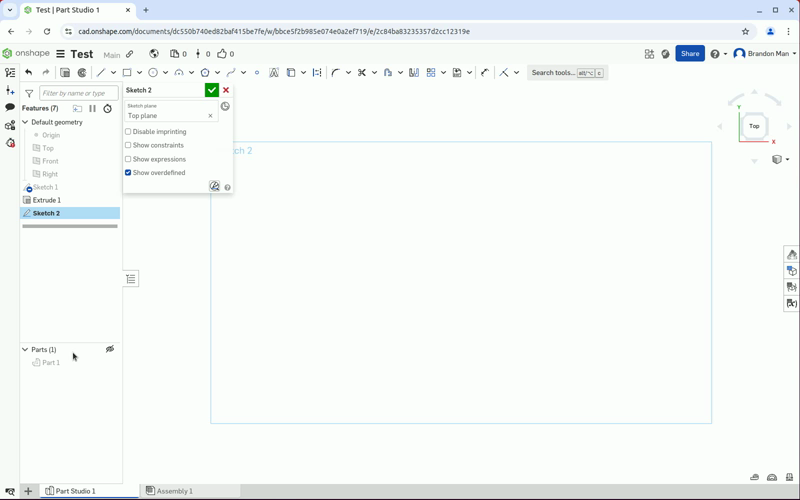
key(c)
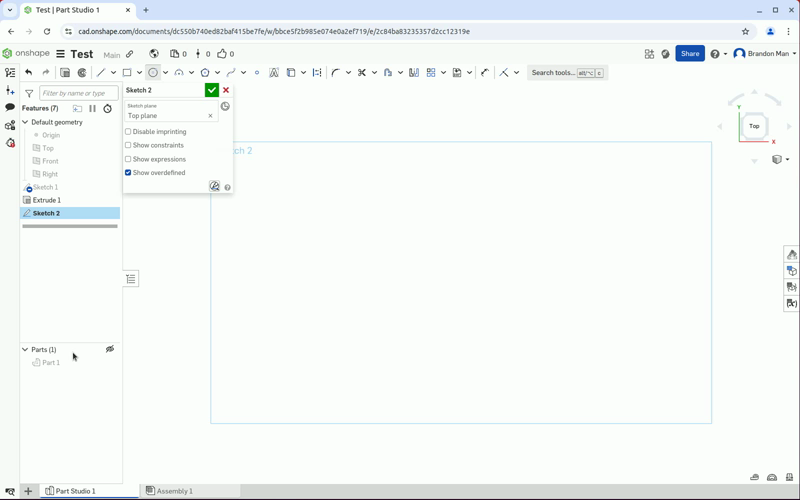
key_down(shift)
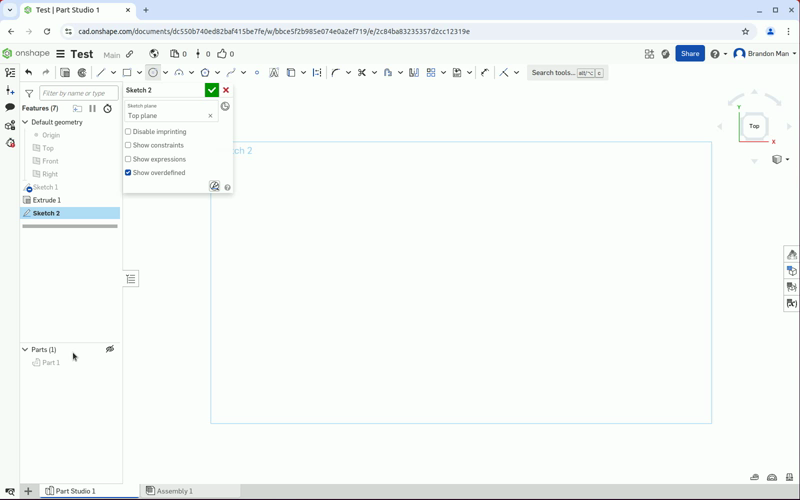
mouse_move(461, 282)
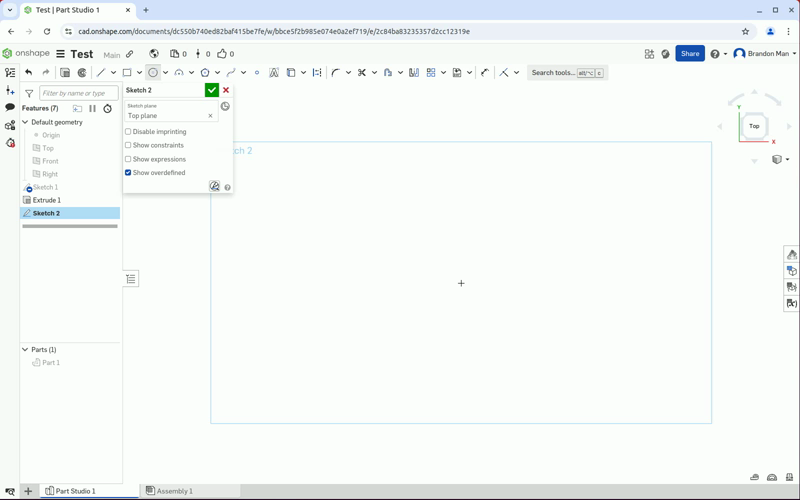
click(461, 282)
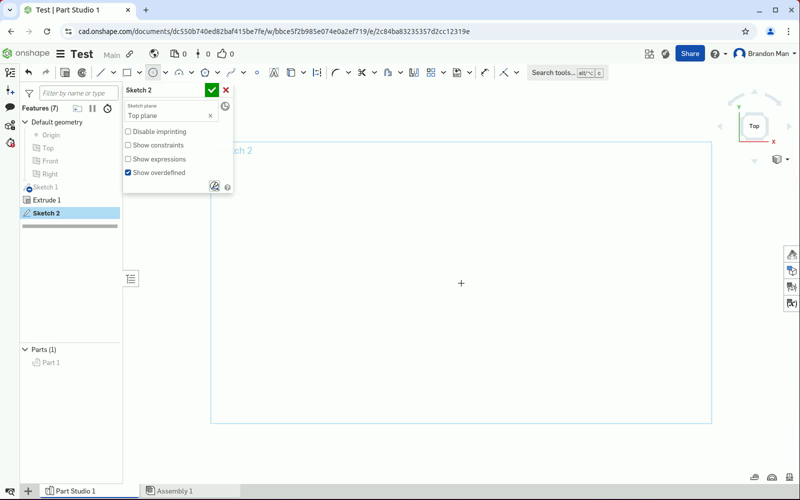
key_up(shift)
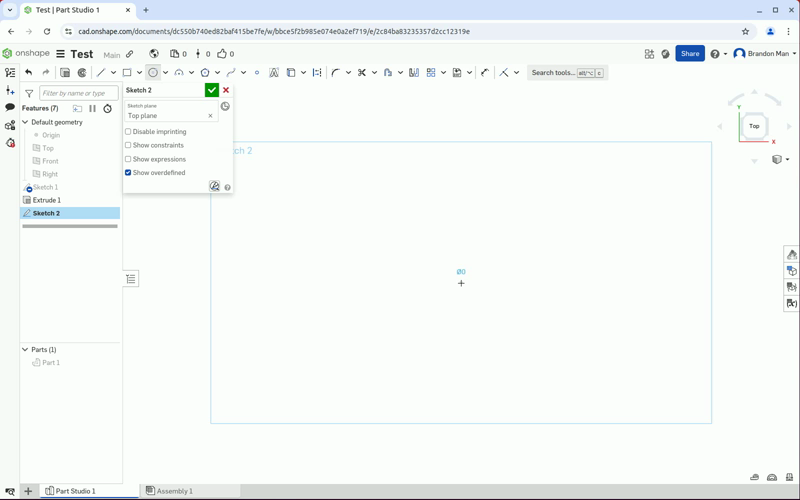
mouse_move(501, 282)
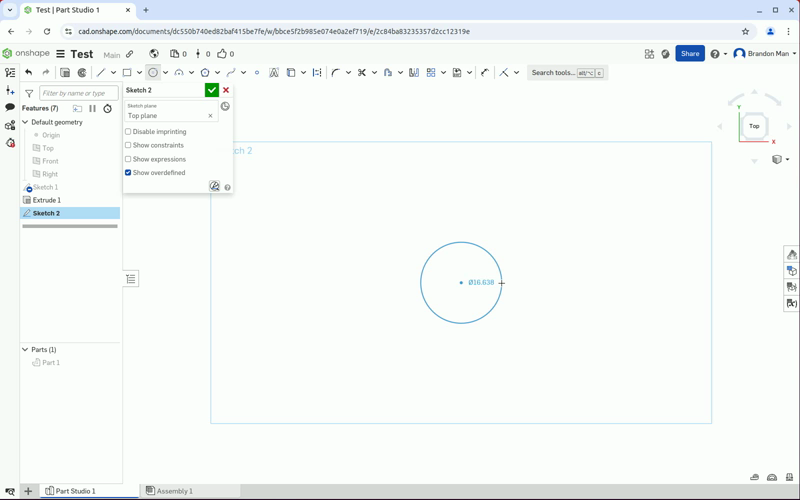
click(501, 282)
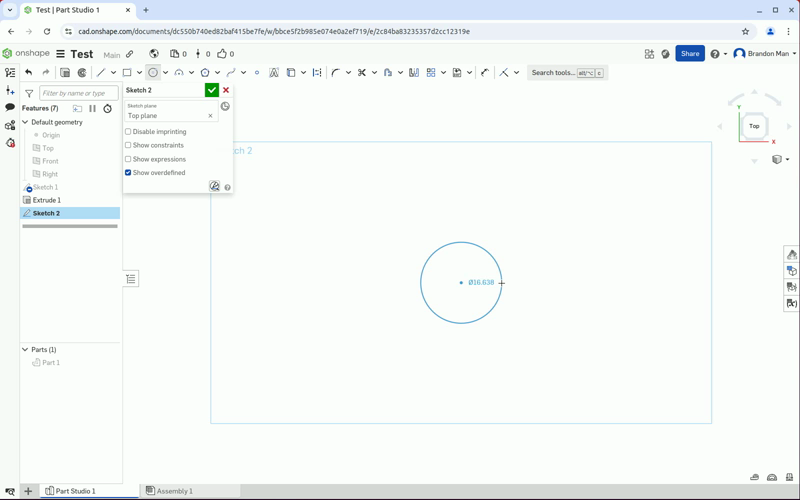
key(esc)
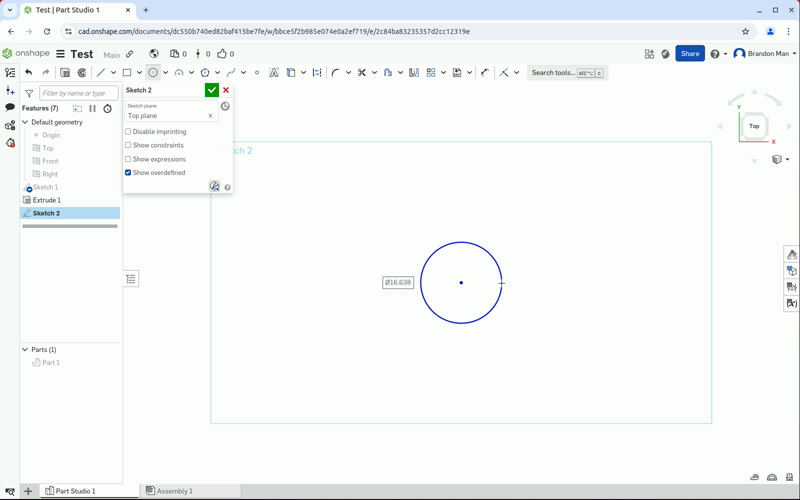
key(c)
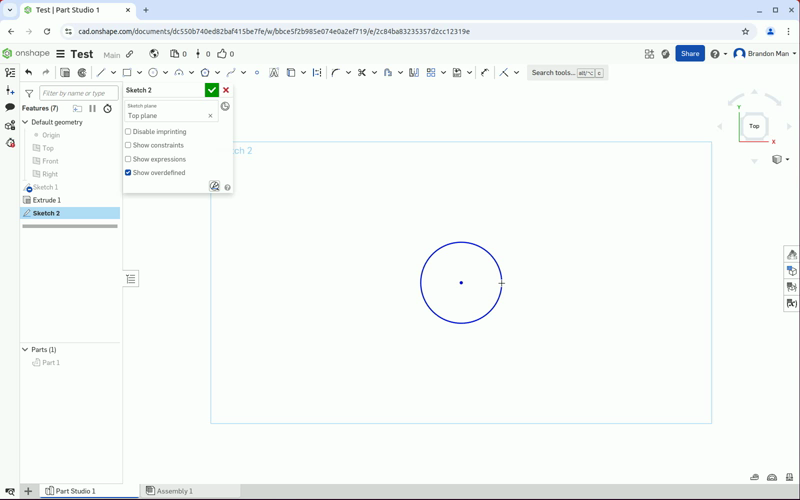
key_down(shift)
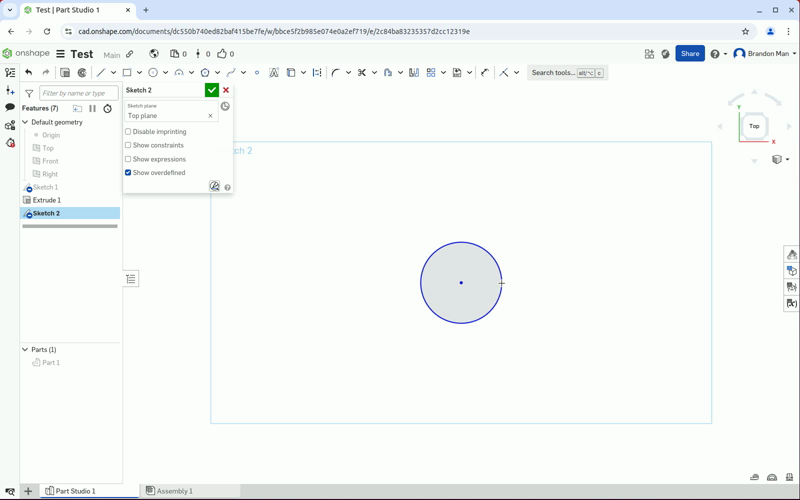
mouse_move(461, 282)
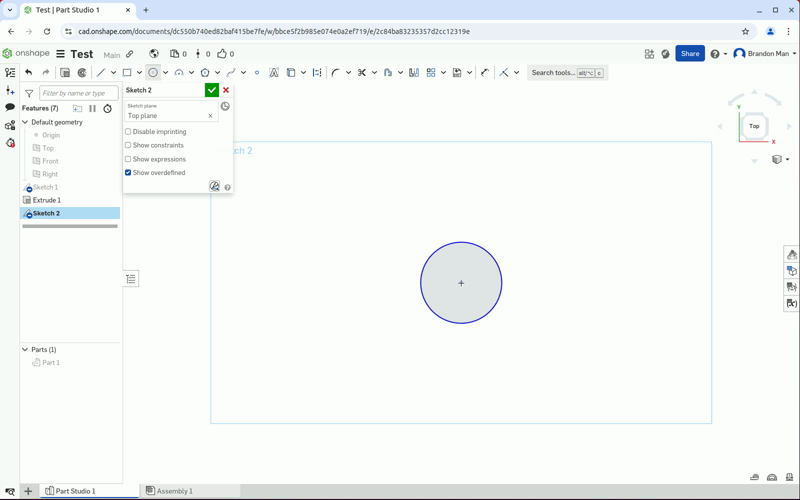
click(461, 282)
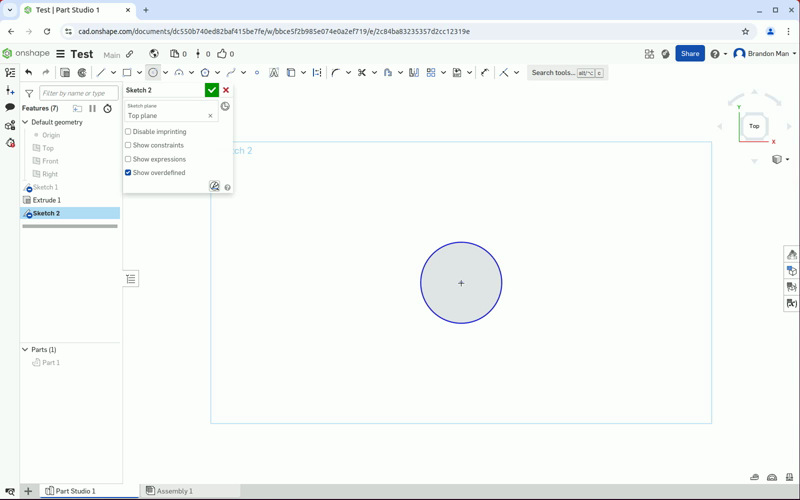
key_up(shift)
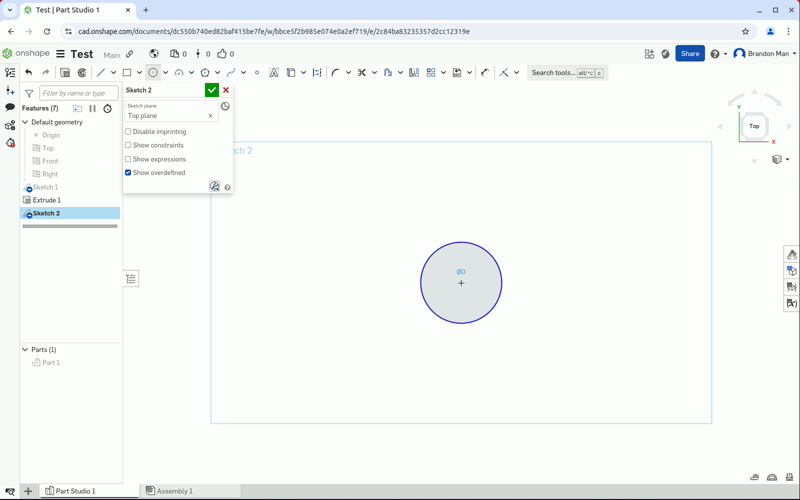
mouse_move(486, 282)
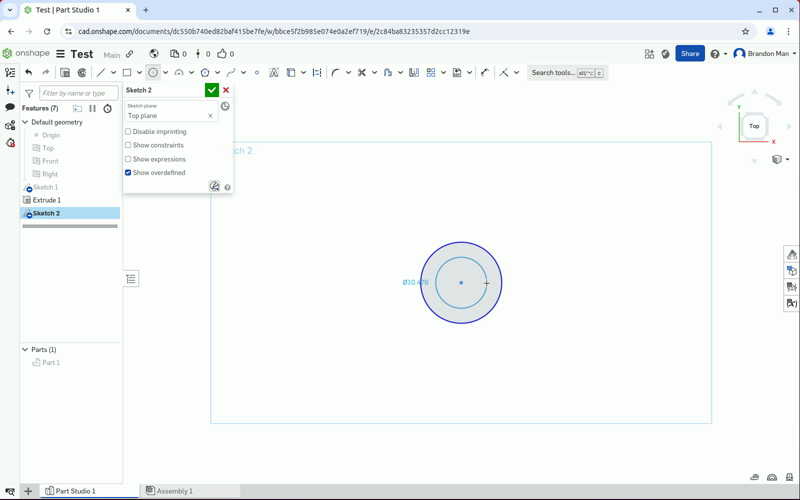
click(486, 282)
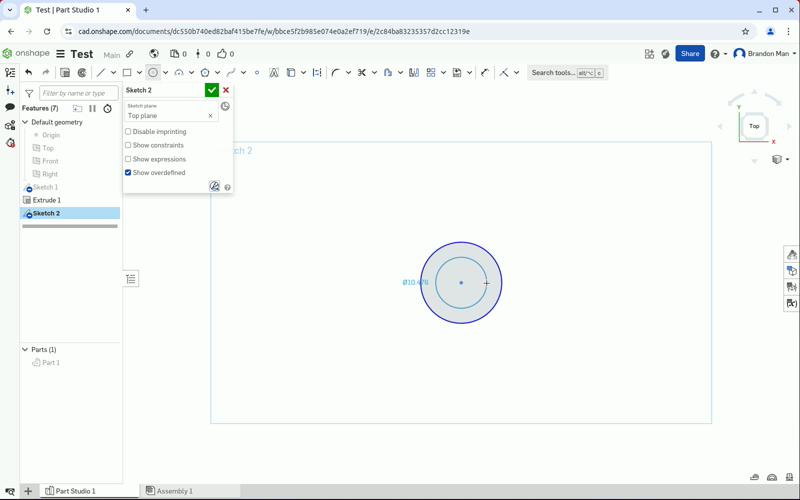
key(esc)
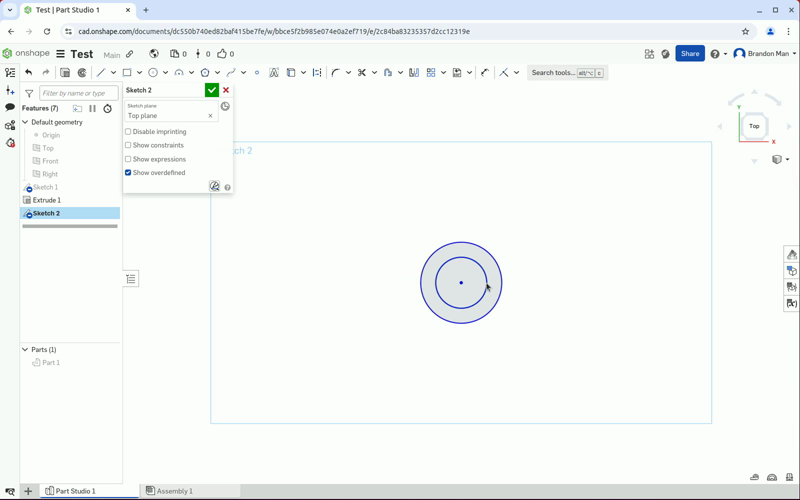
mouse_move(435, 291)
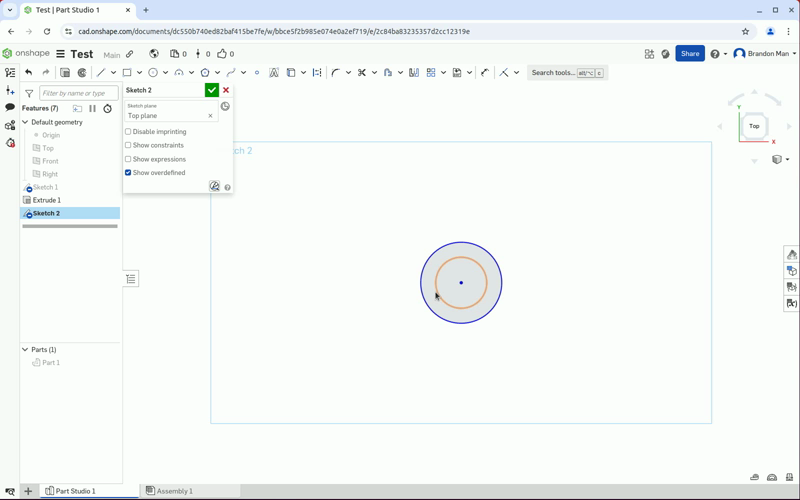
click(435, 291)
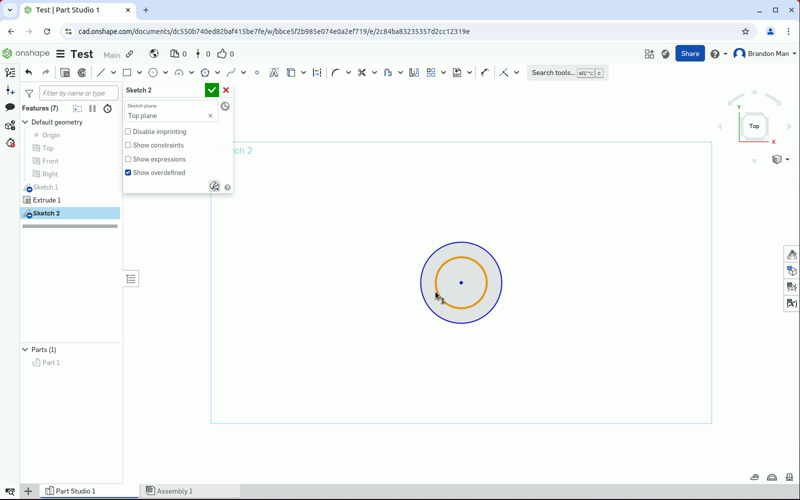
mouse_move(73, 352)
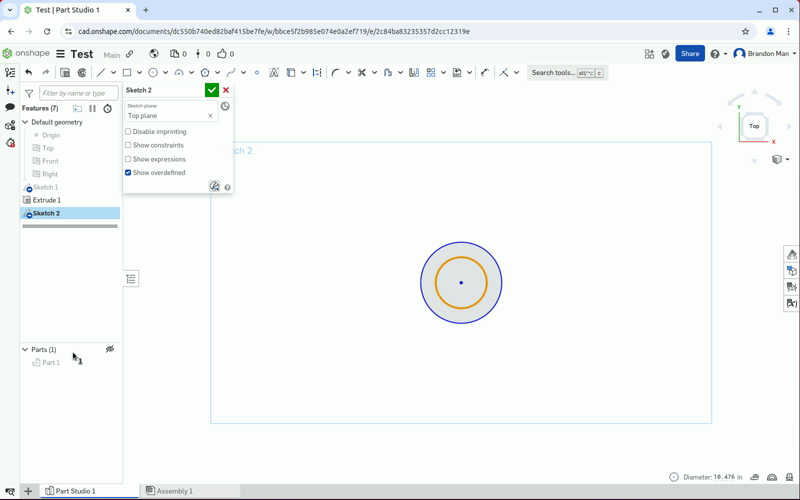
key(shift+y)
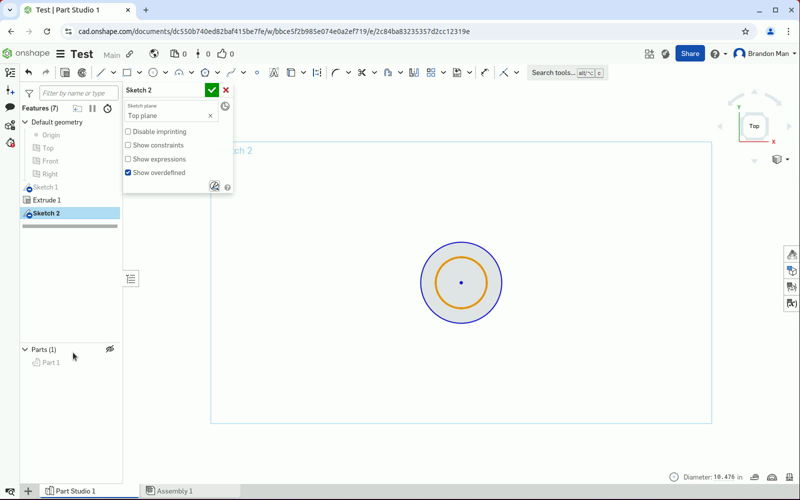
key(shift+e)
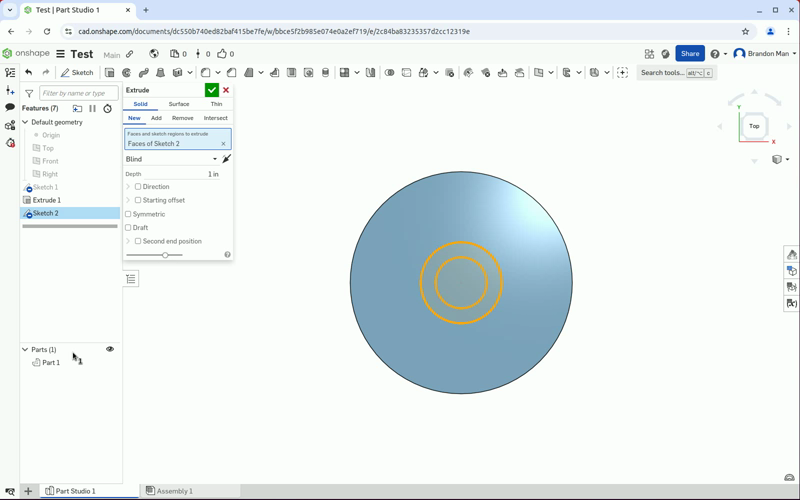
mouse_move(143, 106)
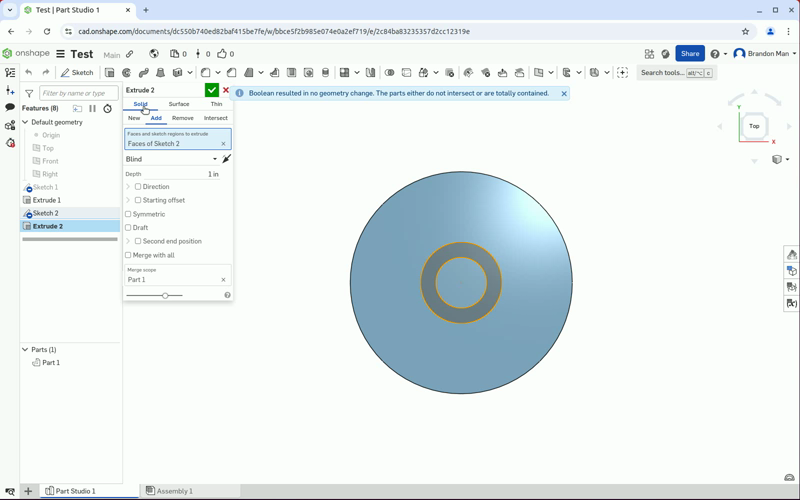
click(143, 106)
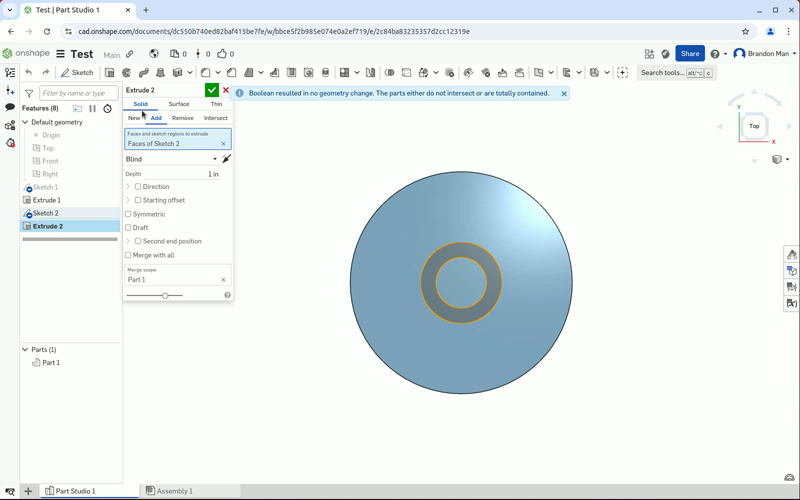
mouse_move(137, 120)
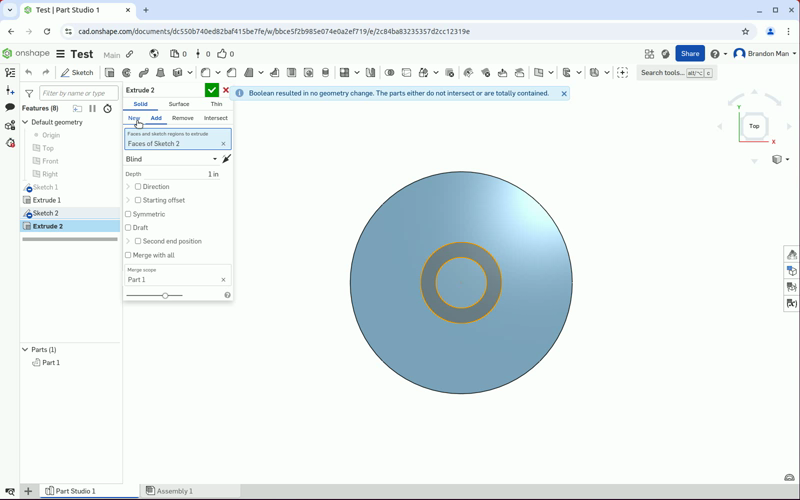
click(137, 120)
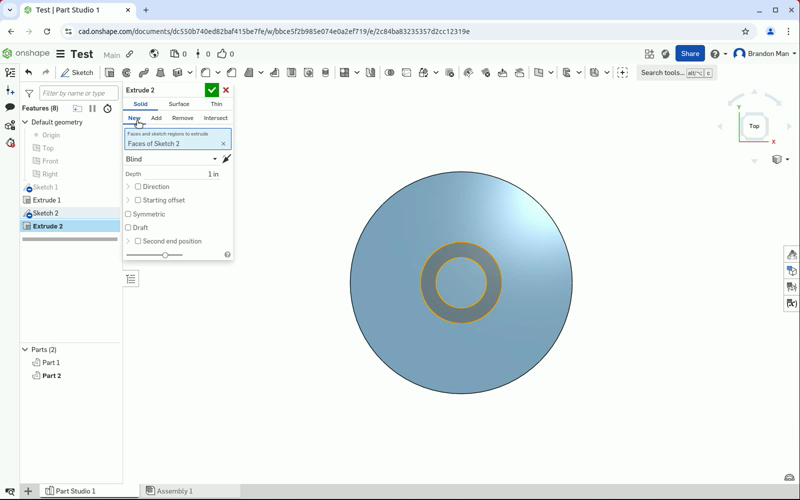
key(tab, 4)
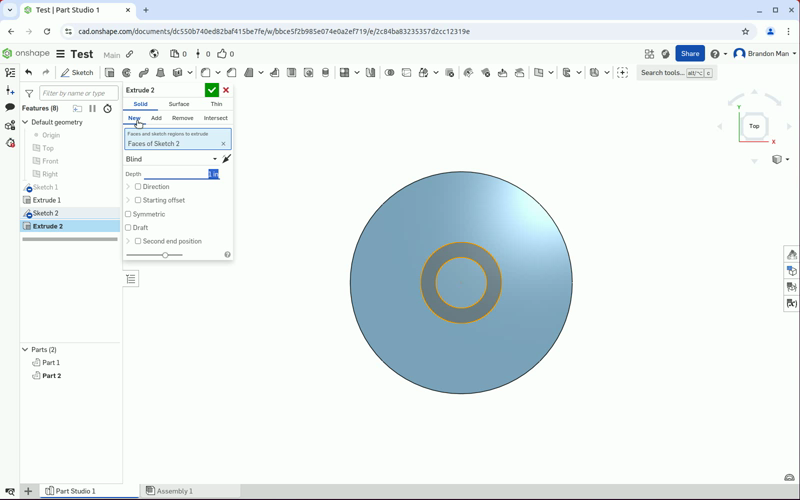
text(7.462)
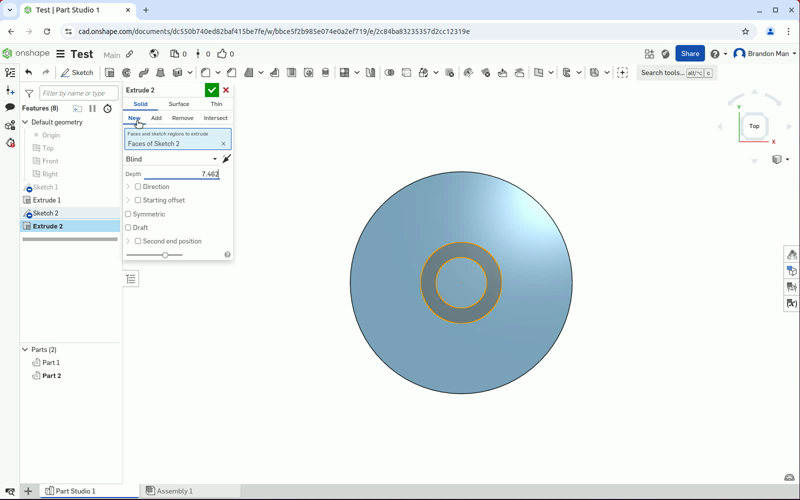
key(enter)
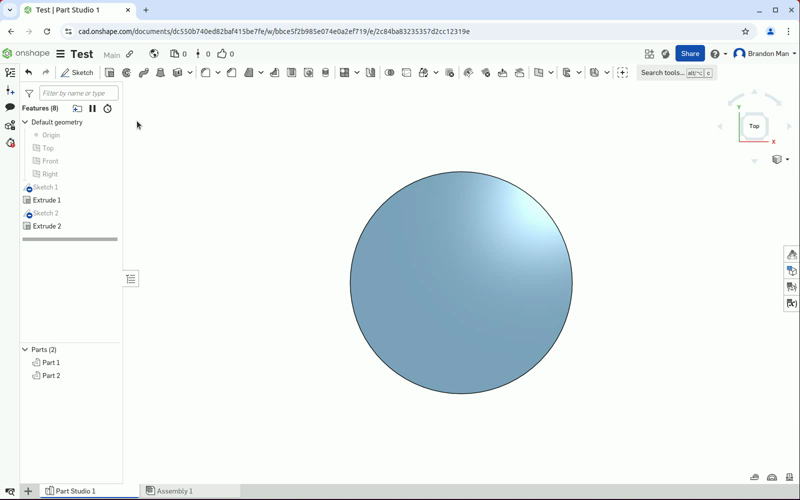
key(shift+h)
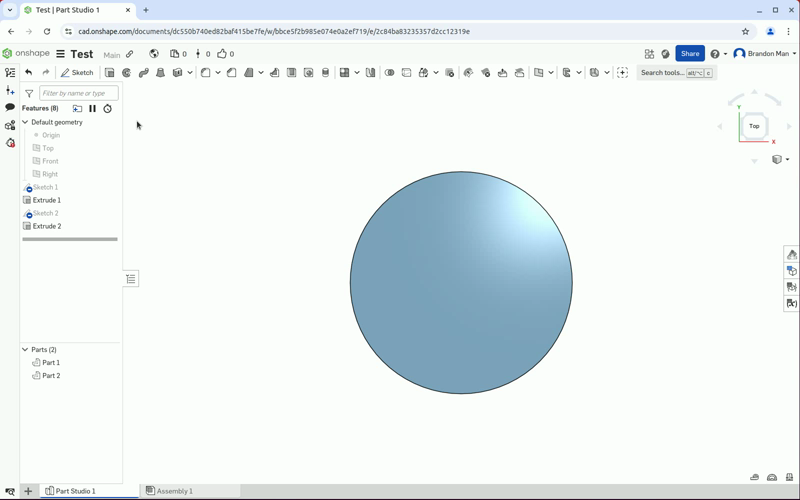
key(shift+h)
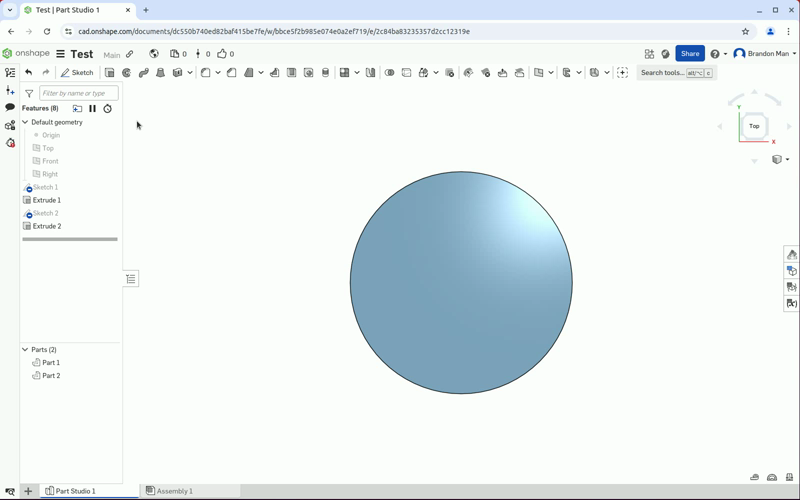
mouse_move(73, 189)
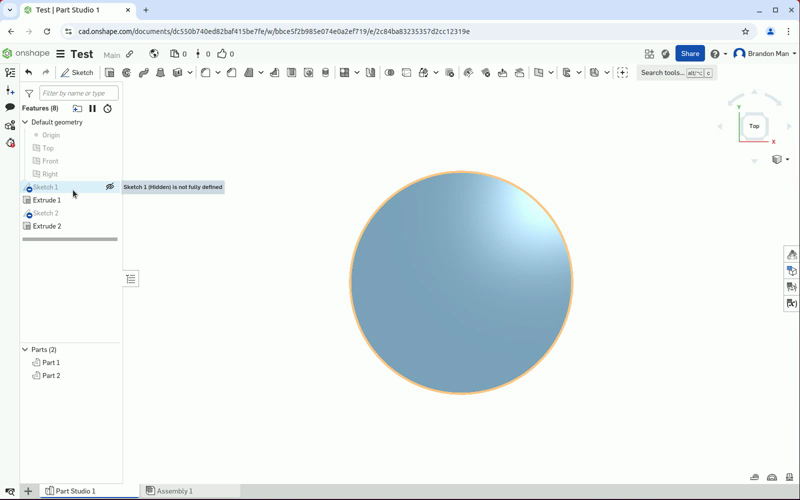
click(73, 189)
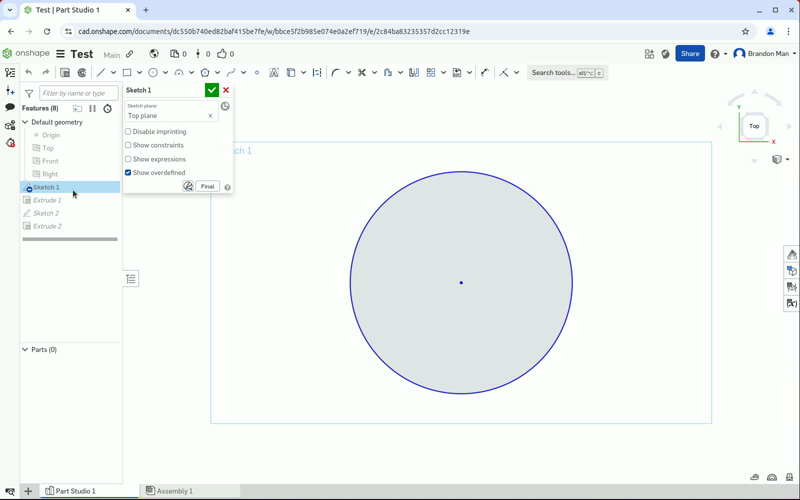
mouse_move(229, 92)
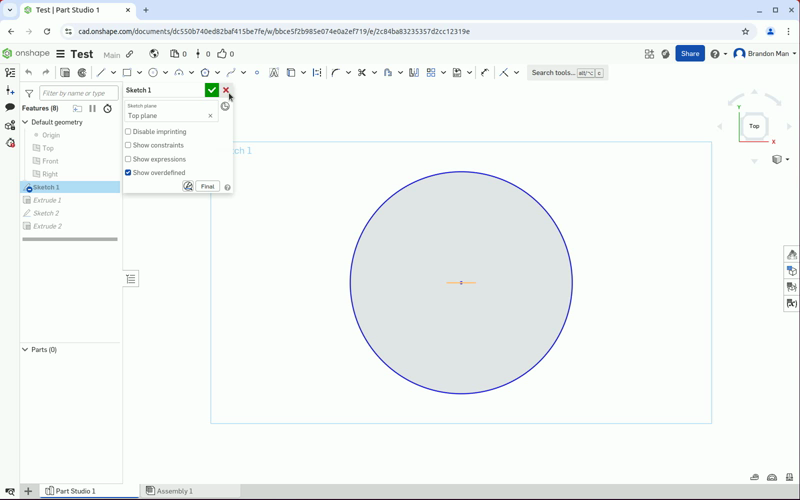
click(229, 92)
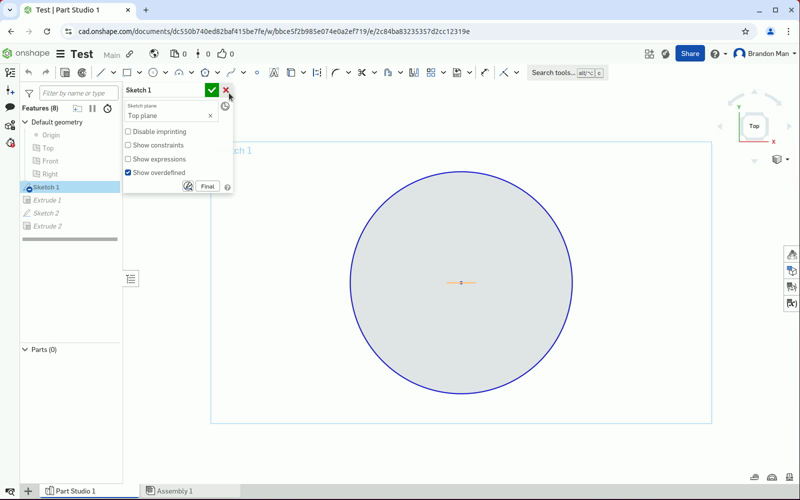
key(shift+s)
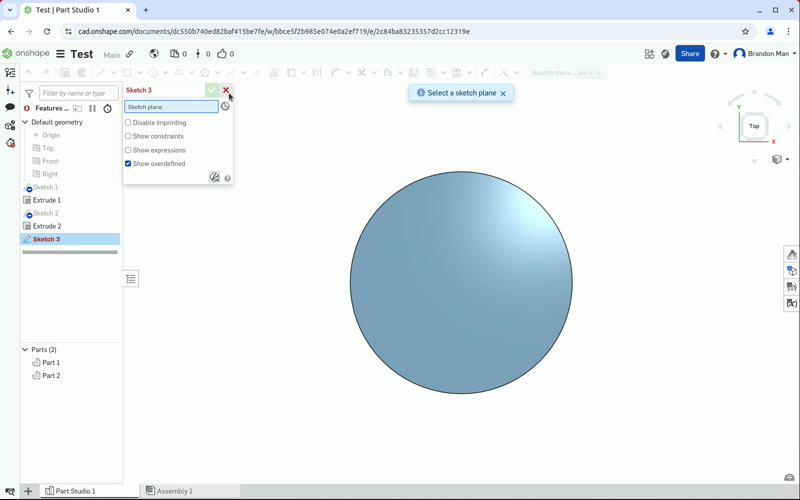
mouse_move(73, 150)
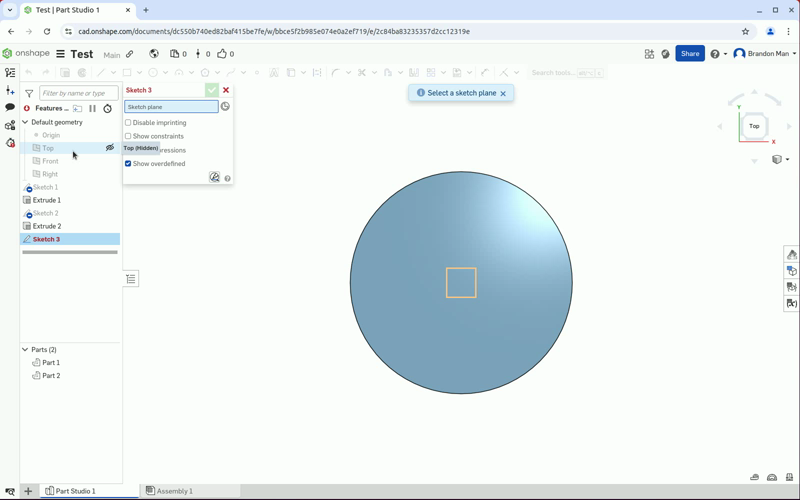
click(73, 150)
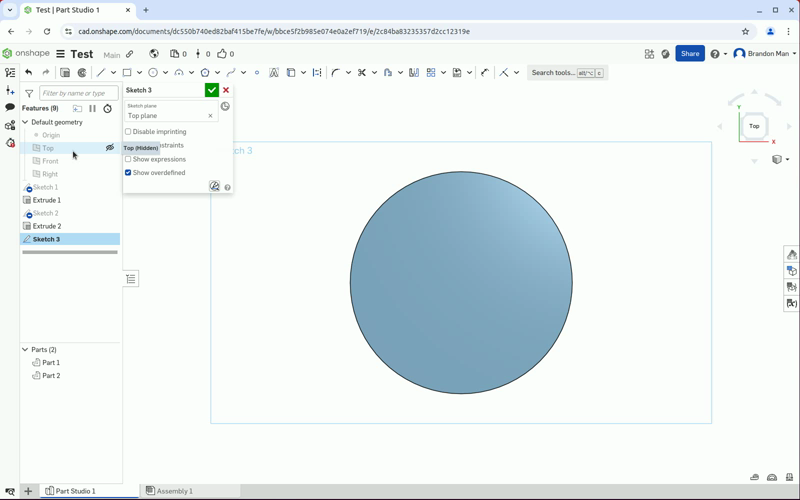
mouse_move(73, 352)
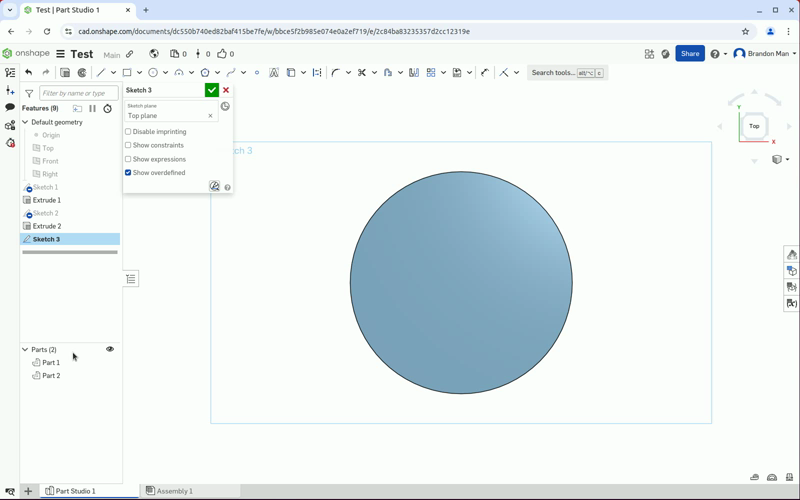
key(y)
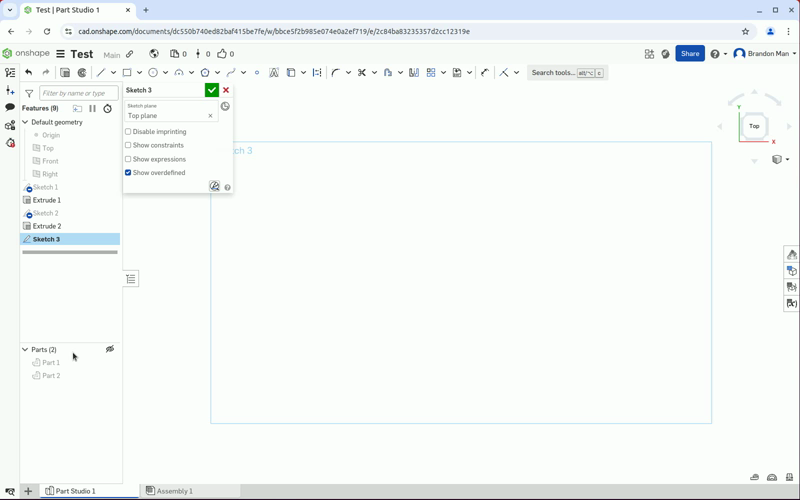
key(c)
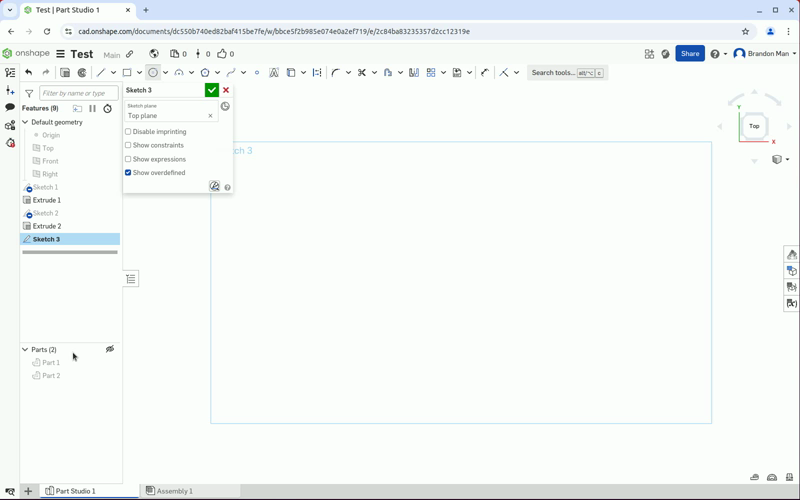
key_down(shift)
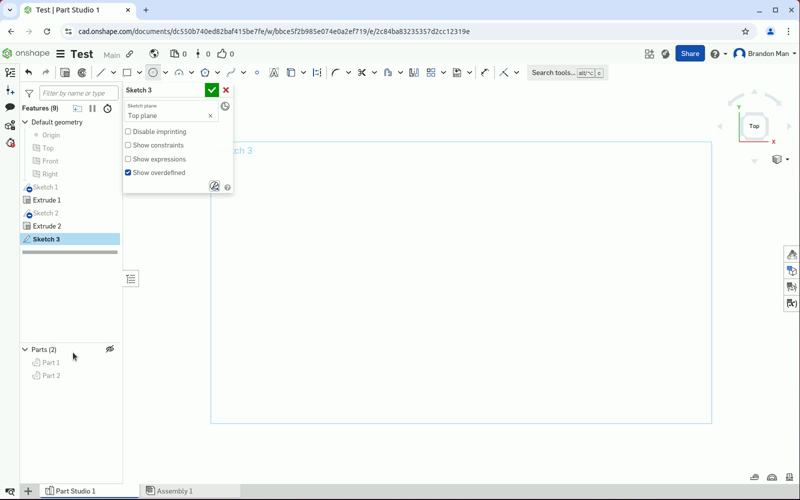
mouse_move(461, 282)
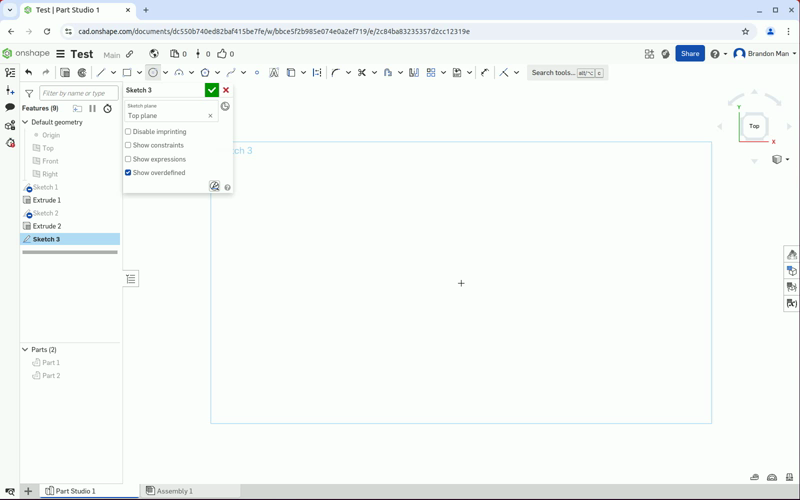
click(461, 282)
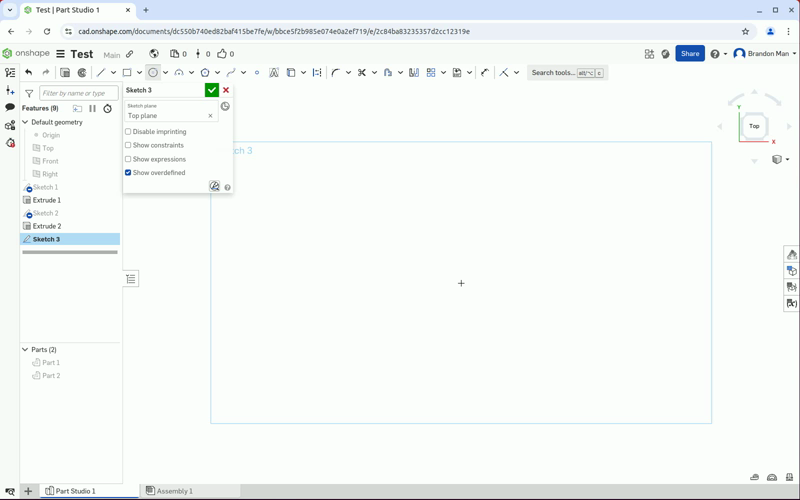
key_up(shift)
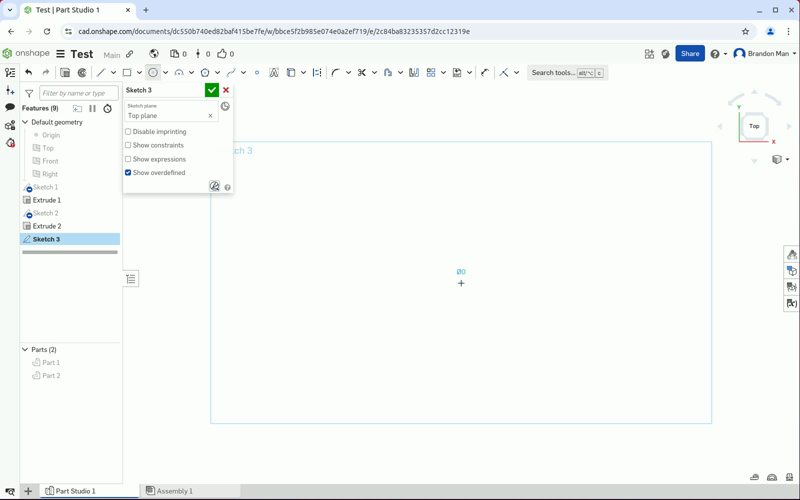
mouse_move(520, 282)
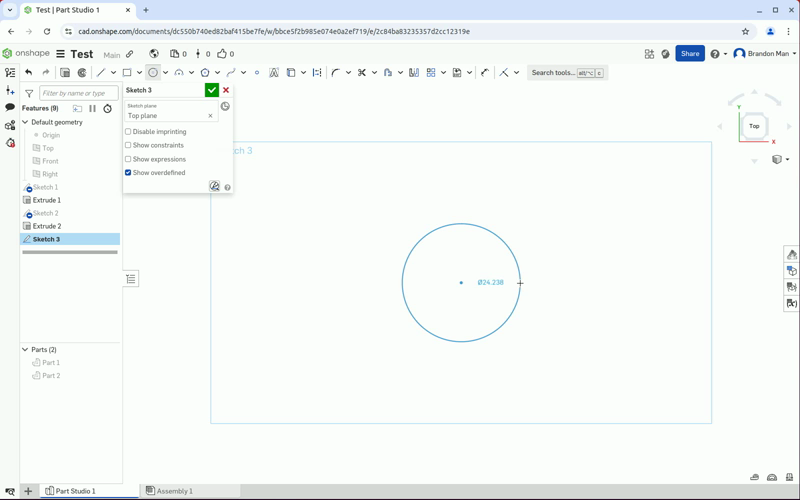
click(520, 282)
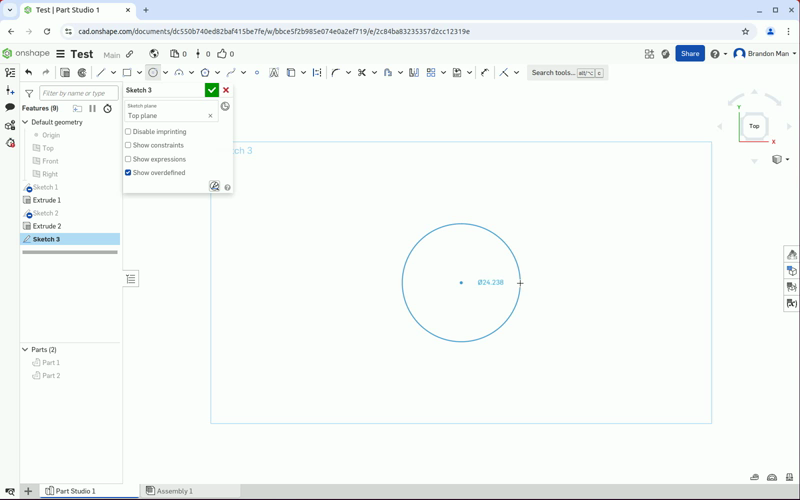
key(esc)
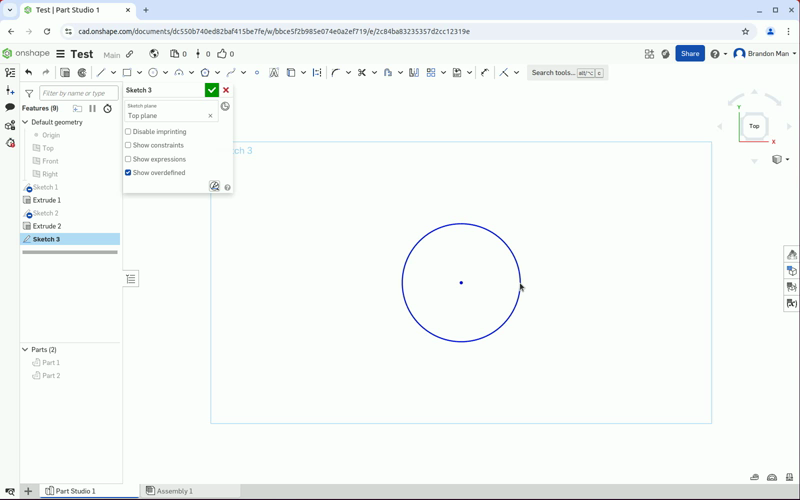
mouse_move(449, 304)
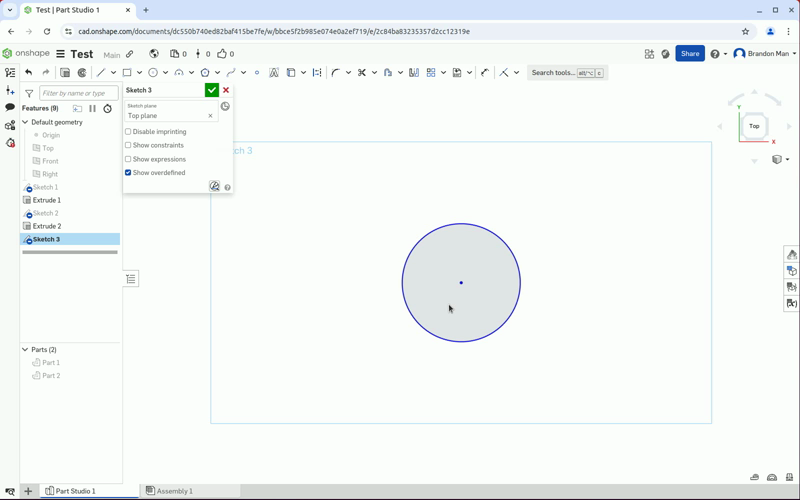
click(449, 304)
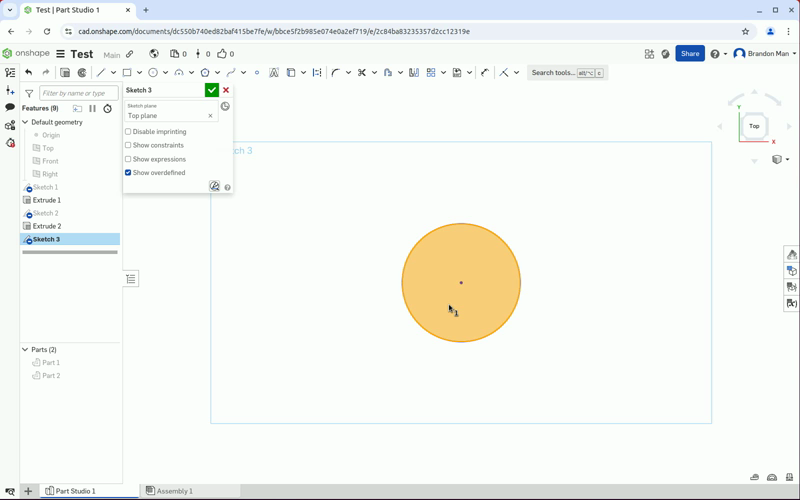
mouse_move(73, 352)
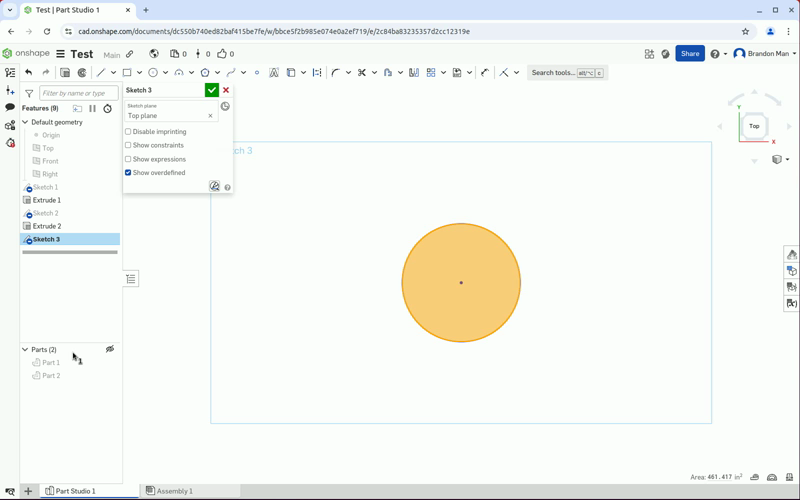
key(shift+y)
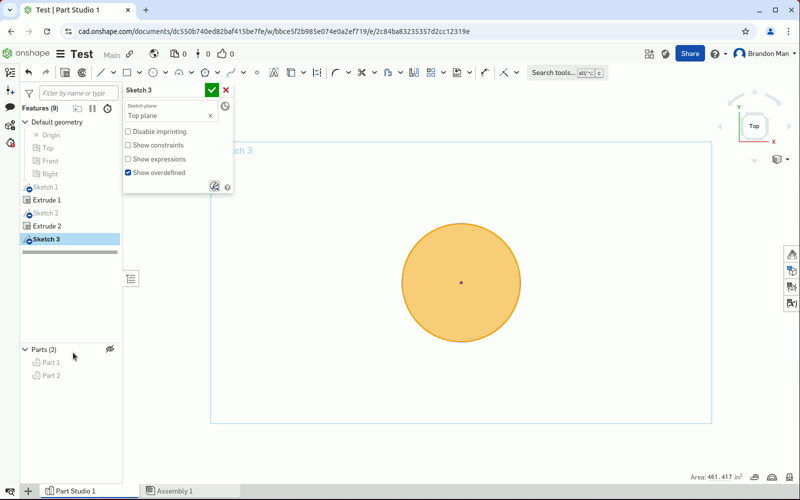
key(shift+e)
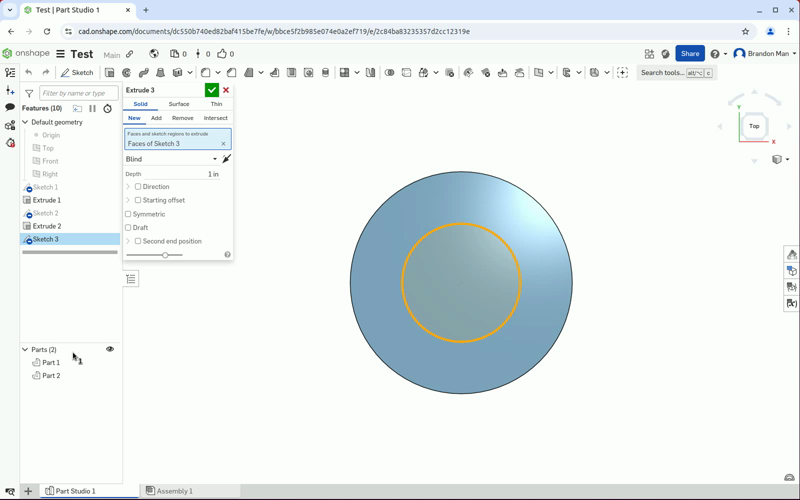
mouse_move(143, 106)
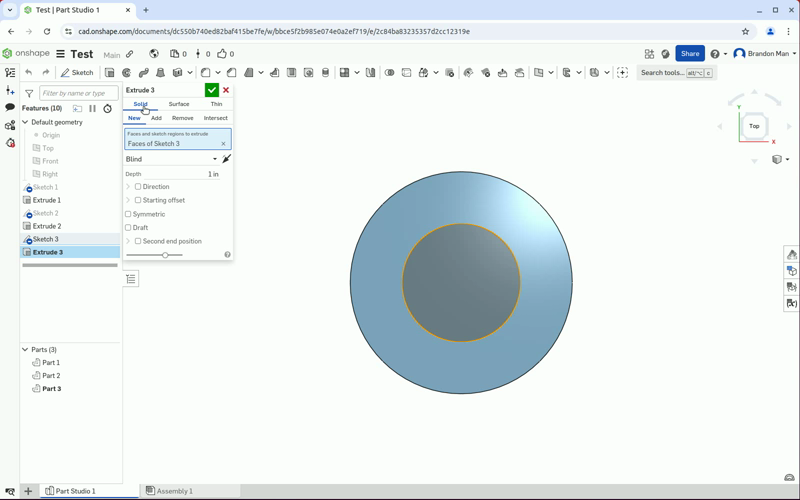
click(143, 106)
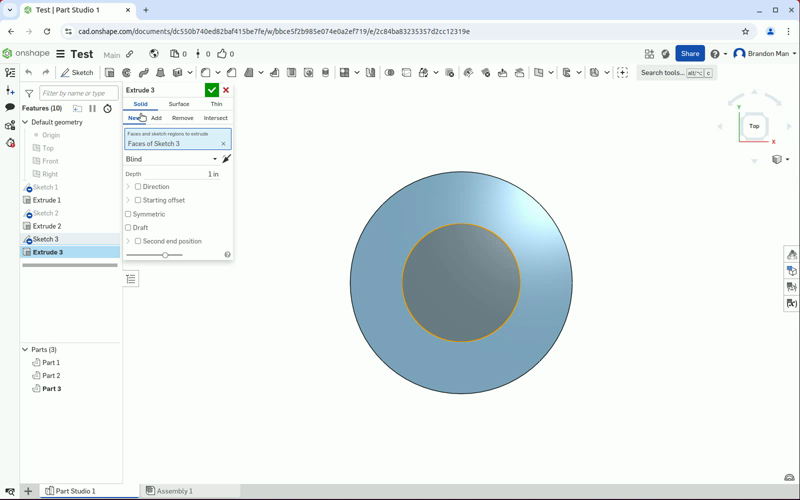
mouse_move(137, 120)
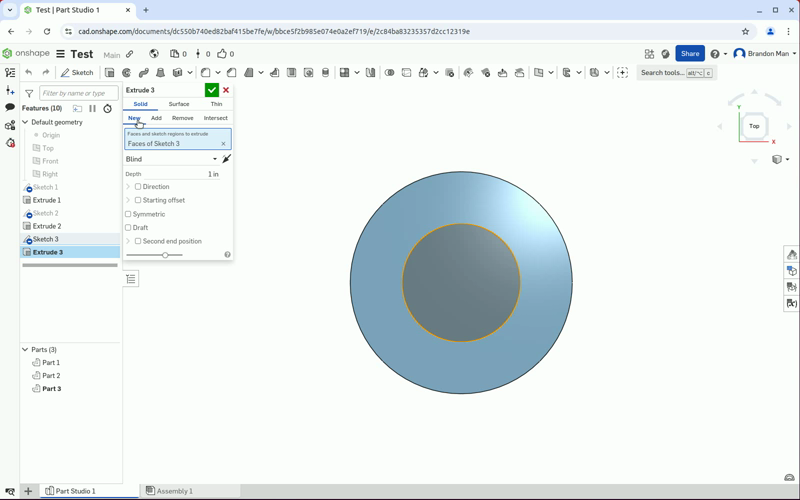
click(137, 120)
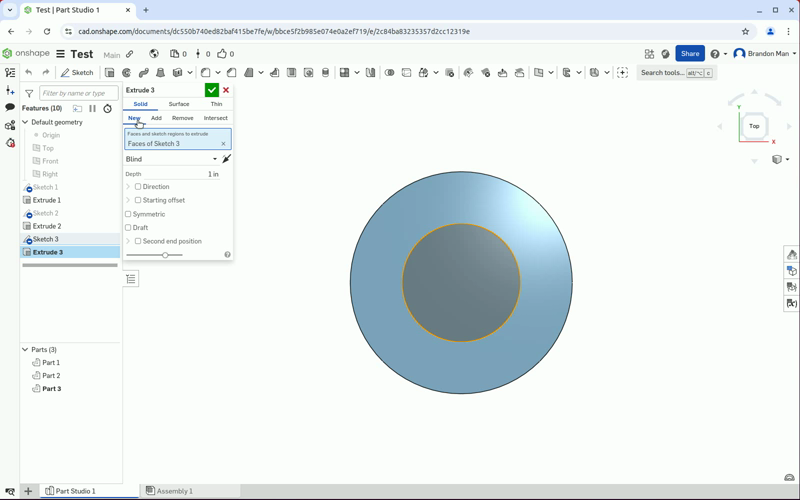
key(tab, 4)
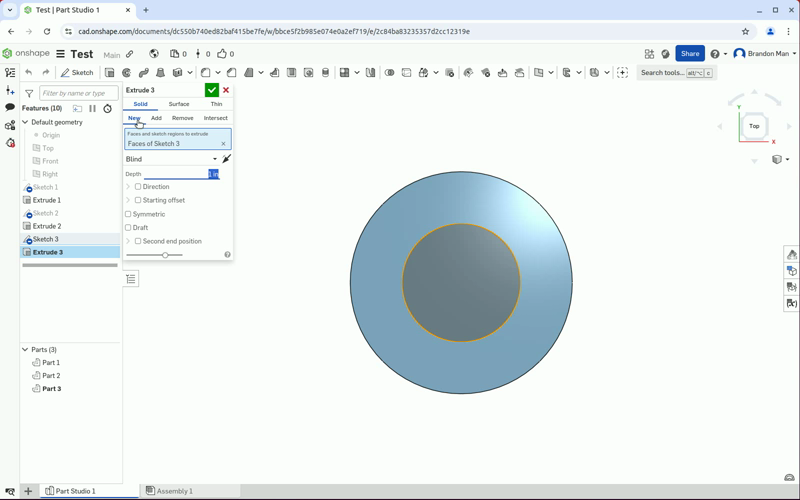
text(9.388)
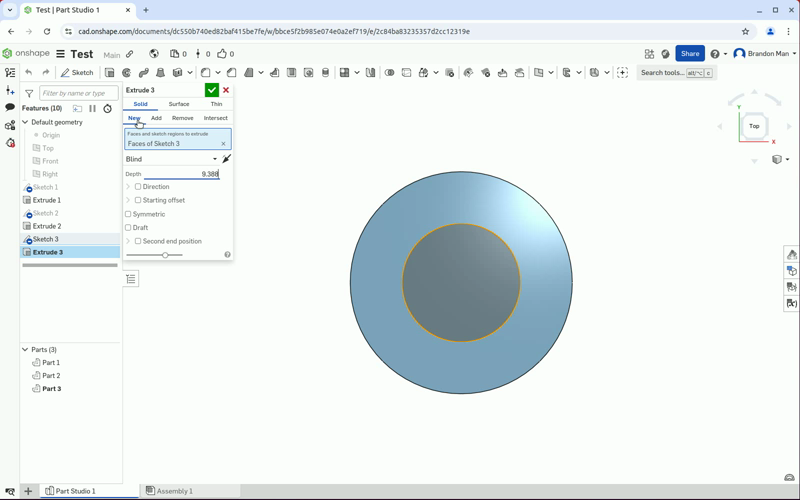
key(tab, 3)
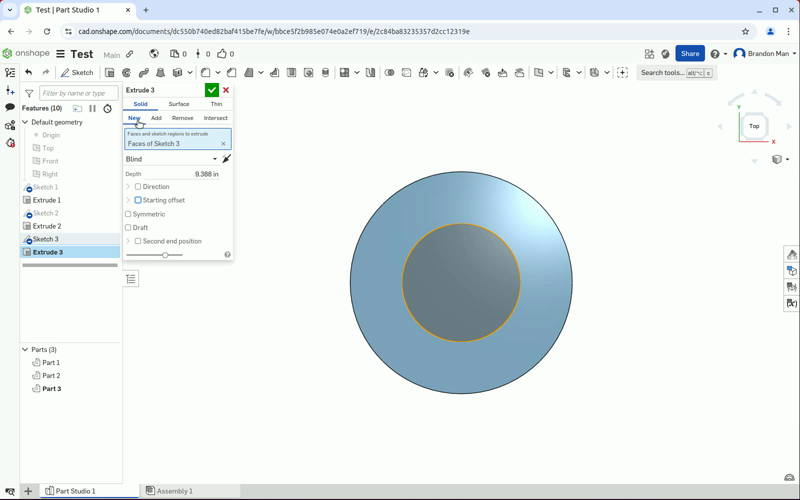
key(tab, 2)
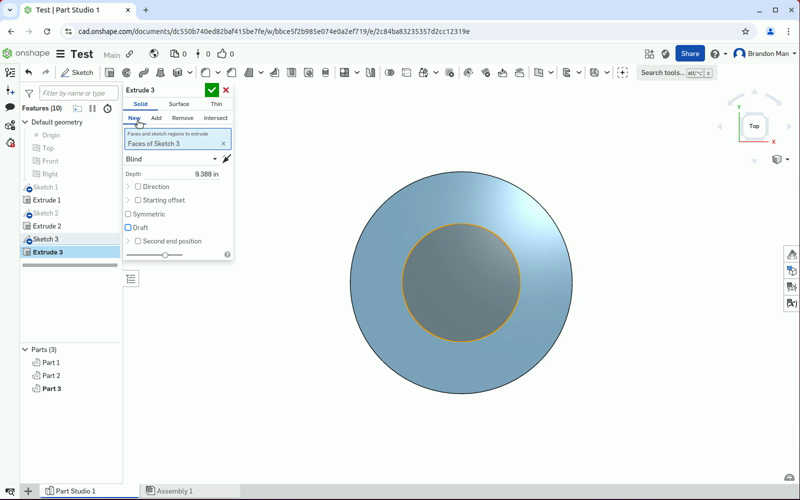
key(space)
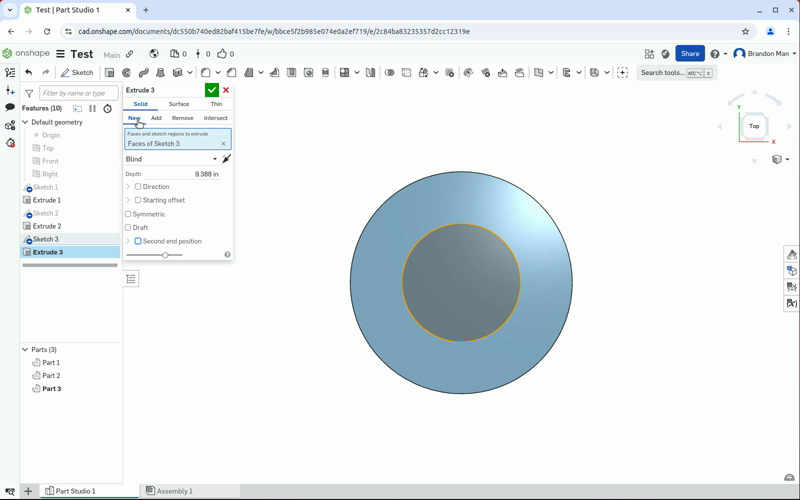
key(tab, 3)
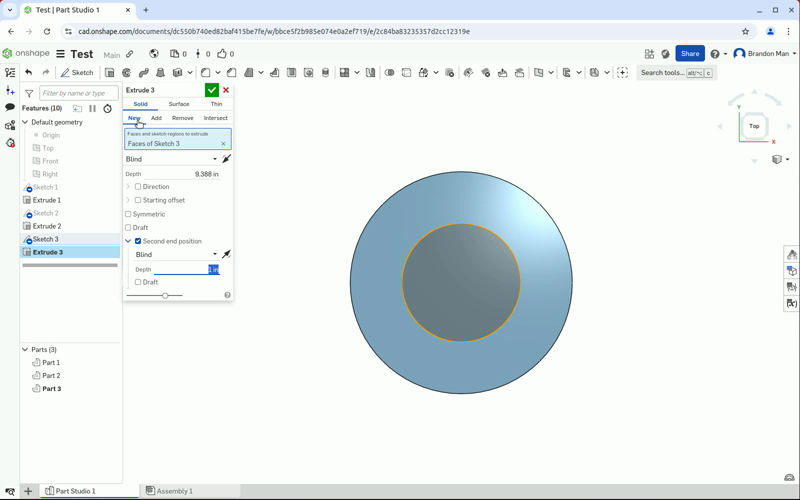
text(7.462)
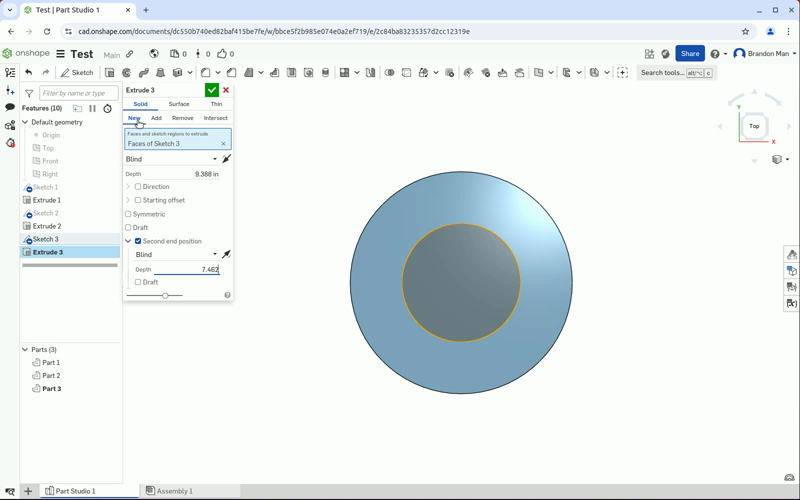
key(enter)
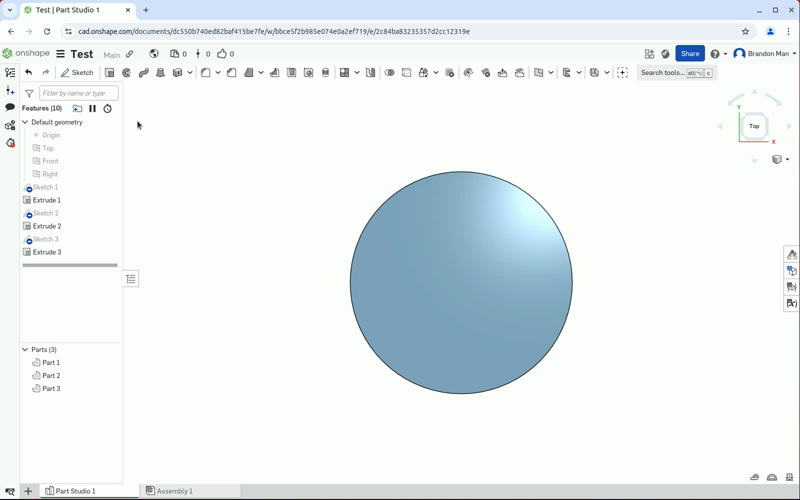
key(shift+h)
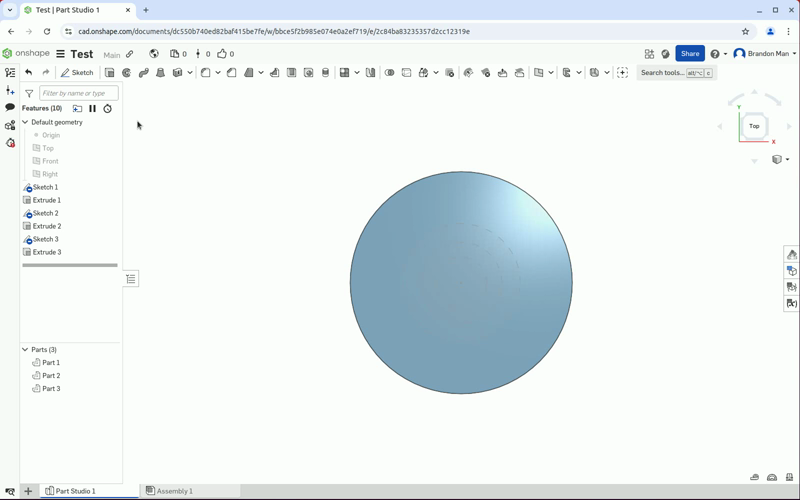
key(shift+h)
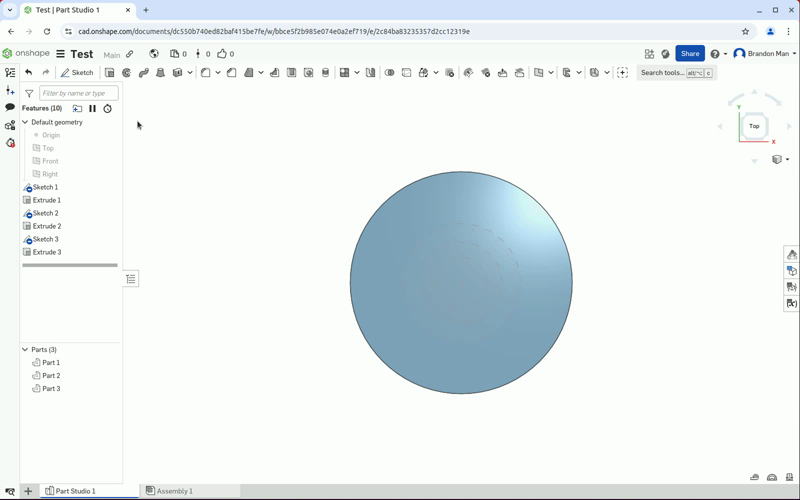
key(shift+7)
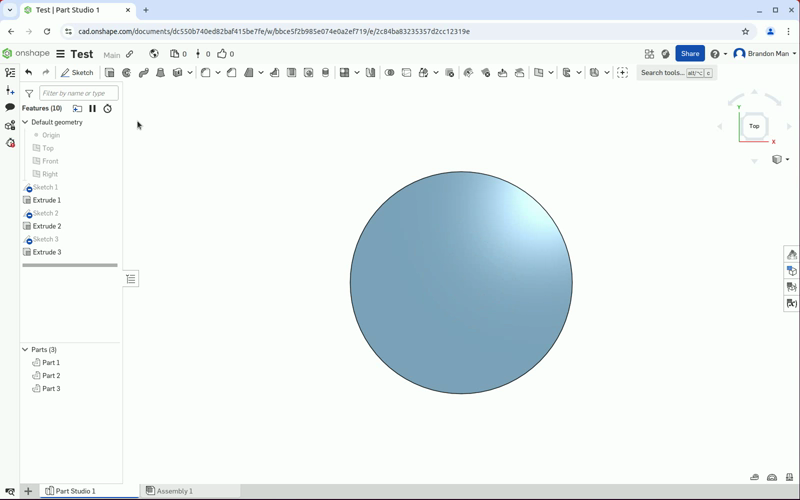
key(up, 3)
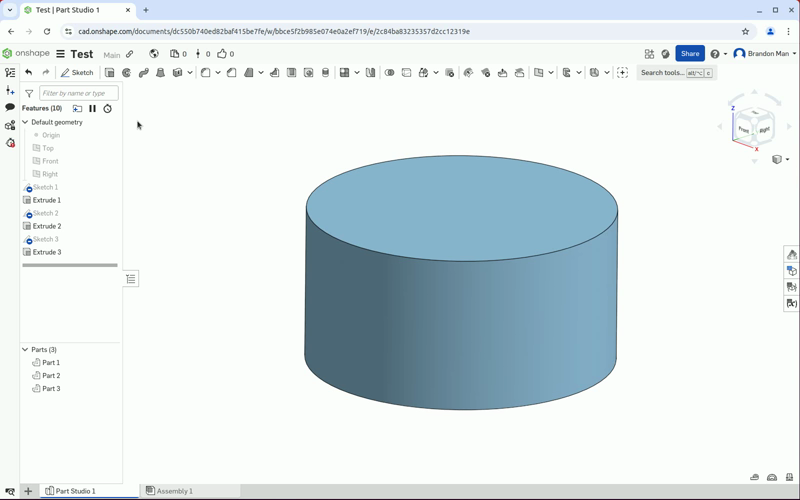
key(left, 3)
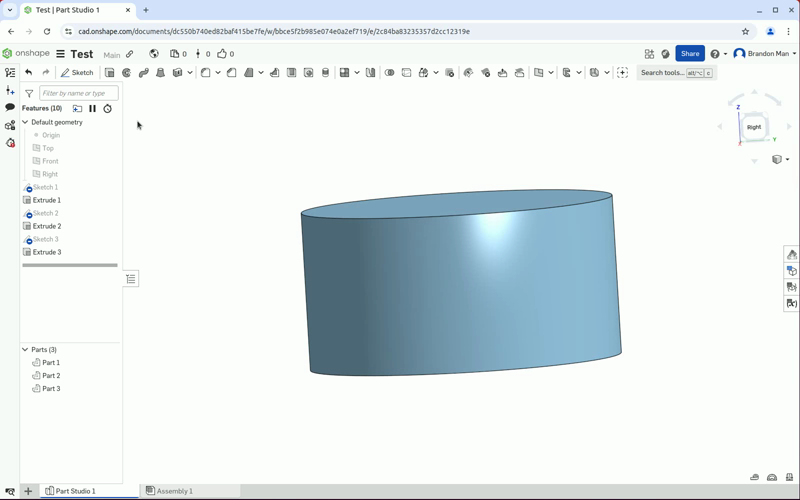
key(right, 3)
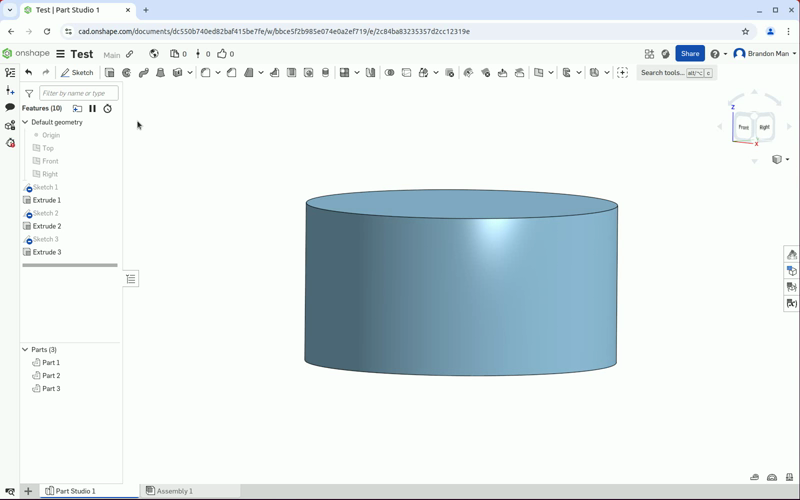
key(down, 3)
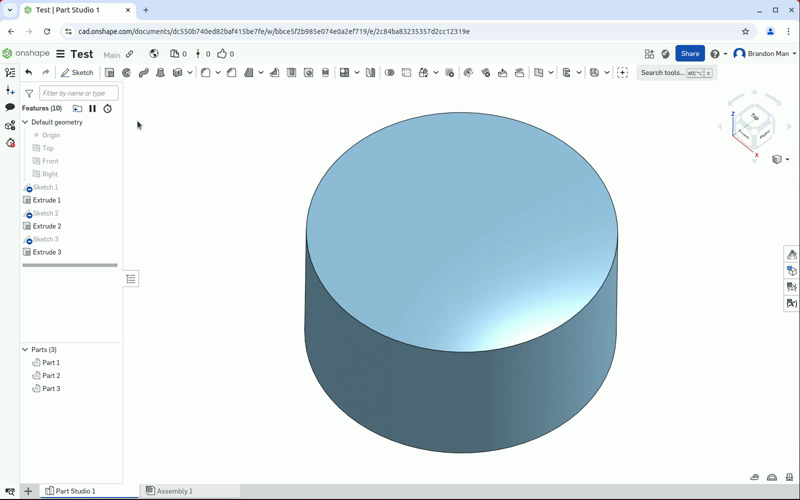
mouse_move(73, 189)
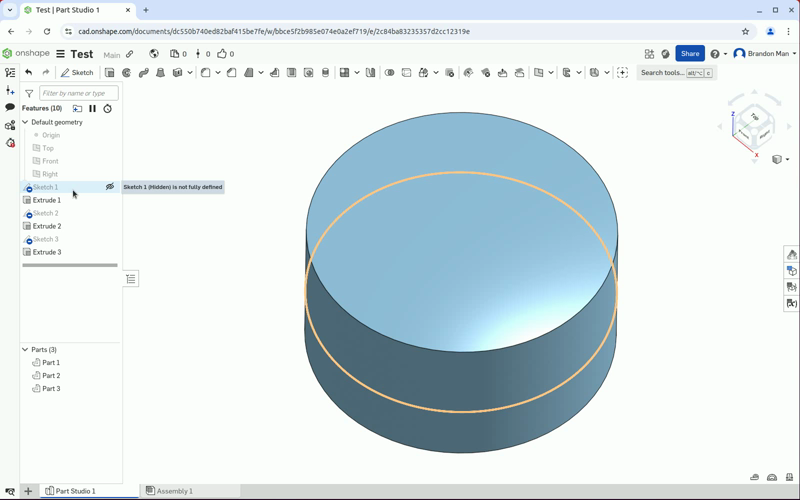
click(73, 189)